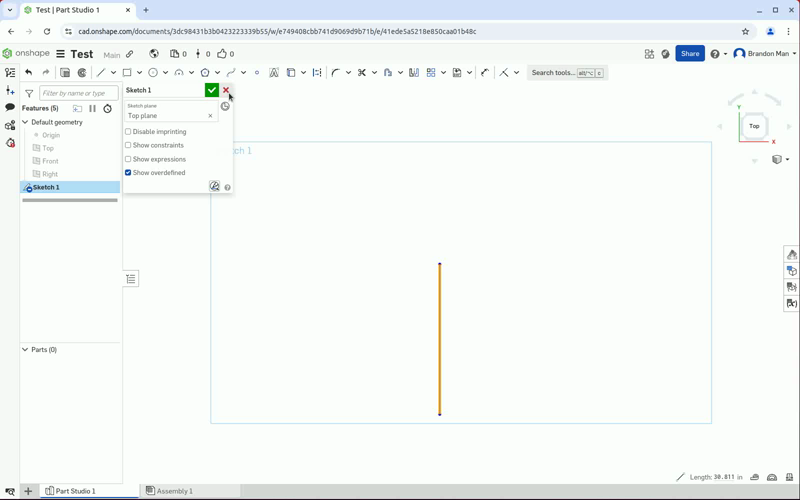
key(shift+h)
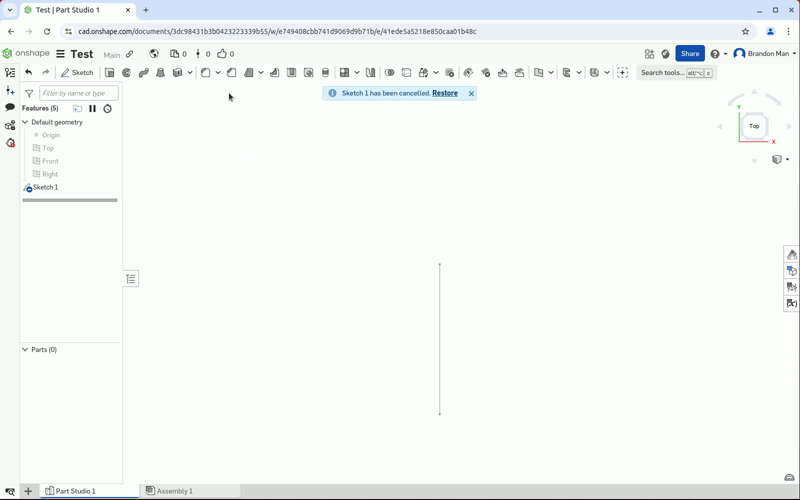
key(shift+s)
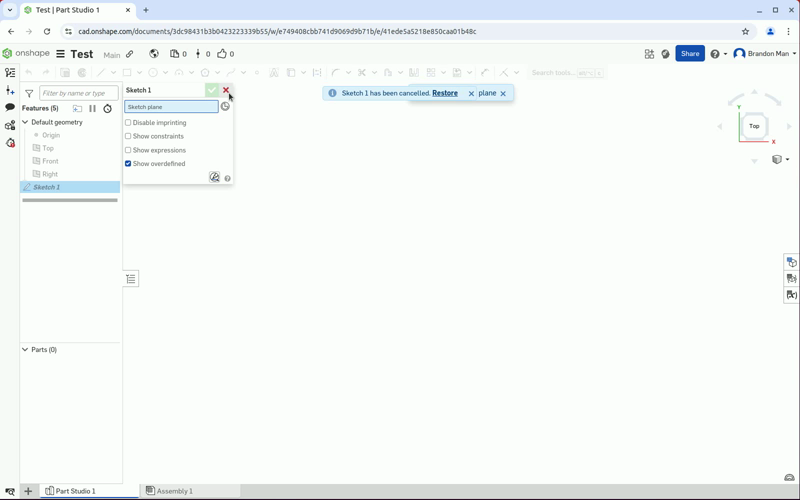
mouse_move(73, 150)
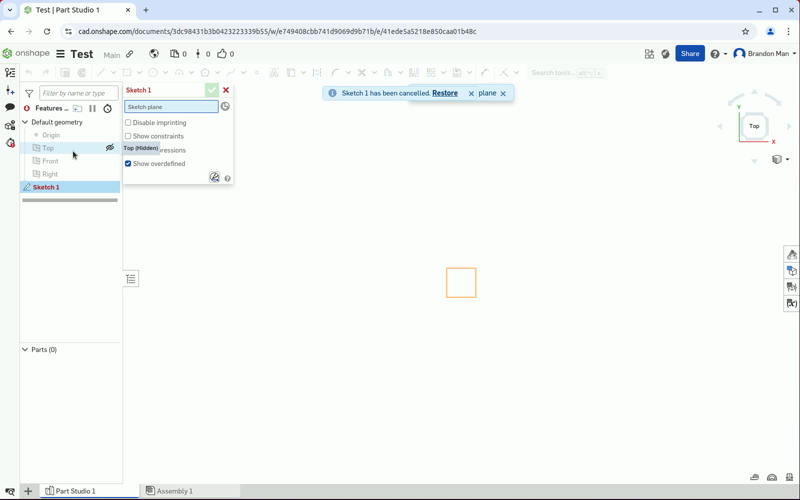
click(73, 150)
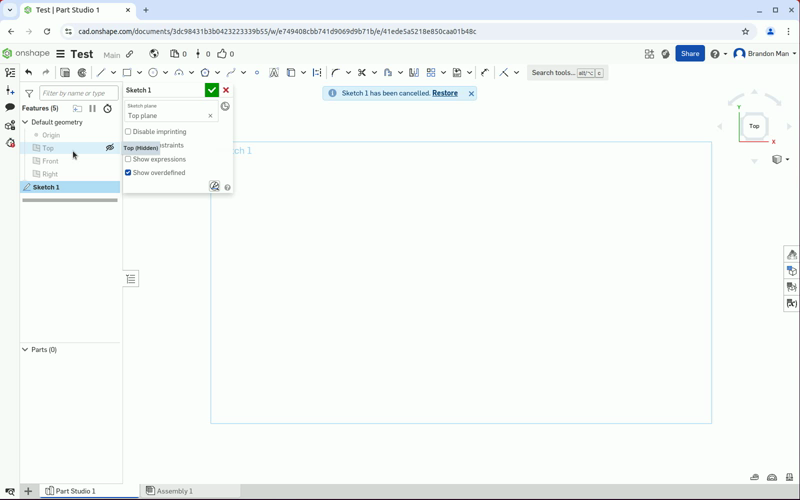
mouse_move(73, 352)
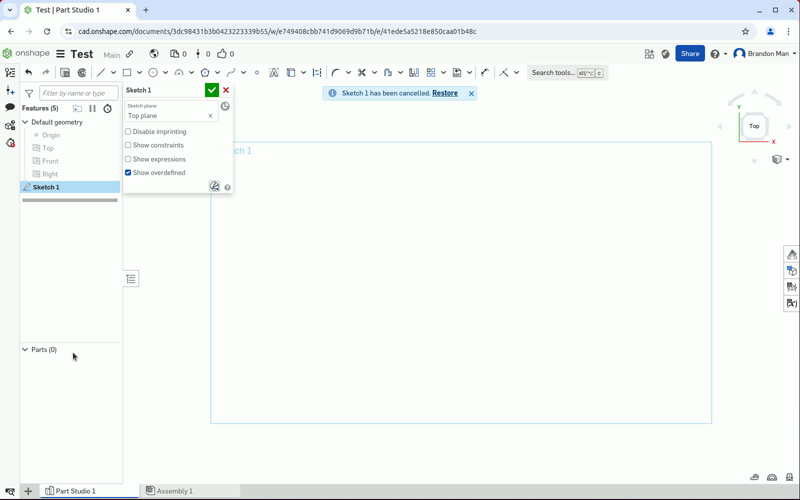
key(y)
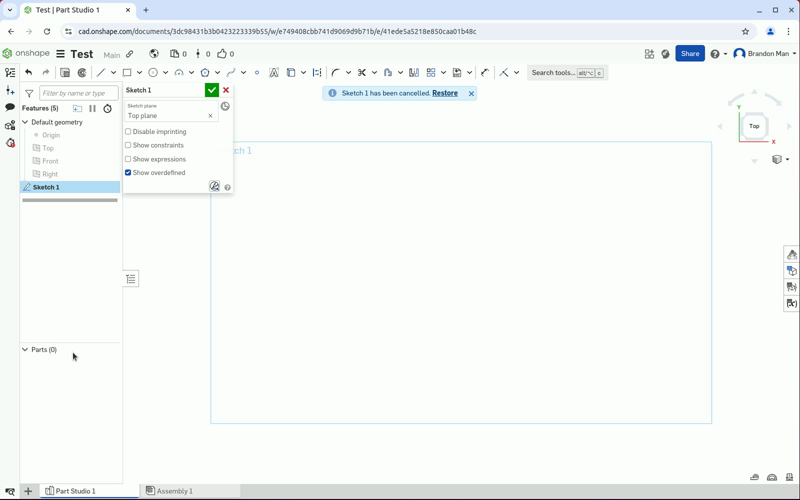
key(l)
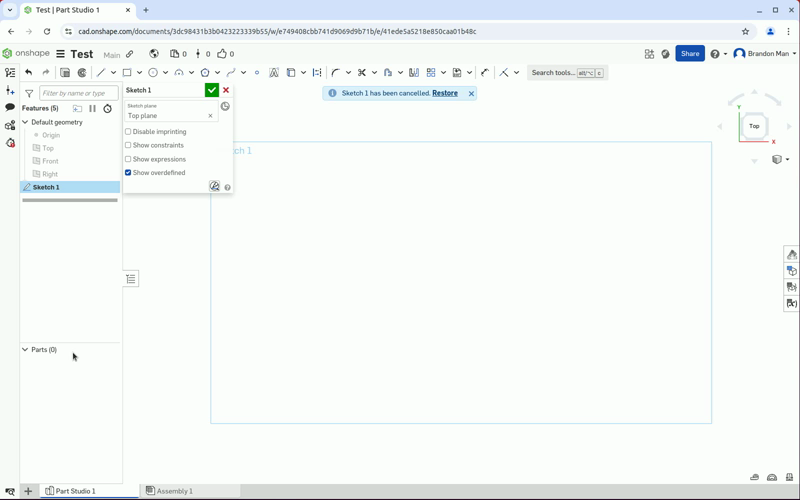
key_down(shift)
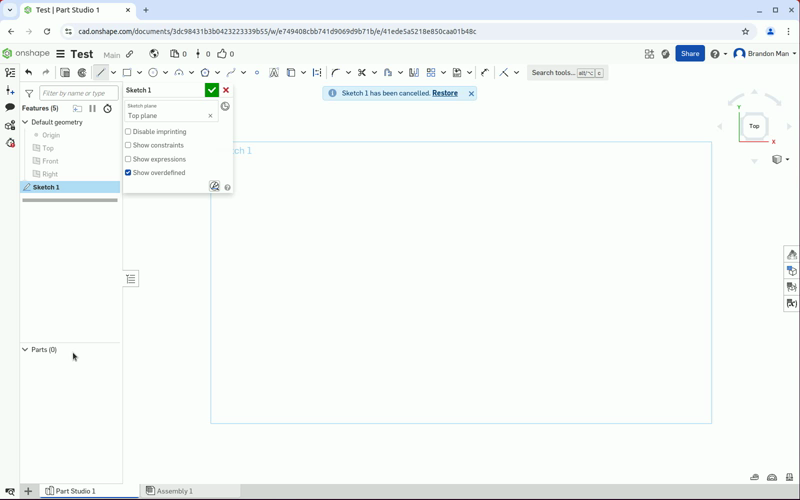
mouse_move(385, 357)
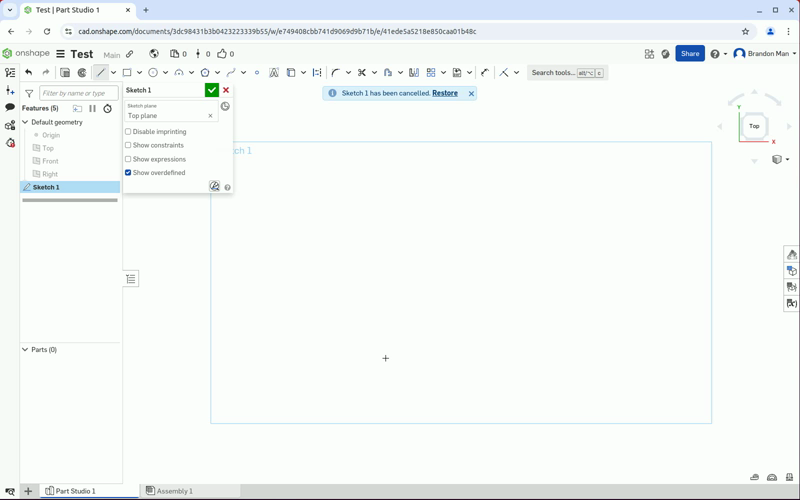
click(385, 357)
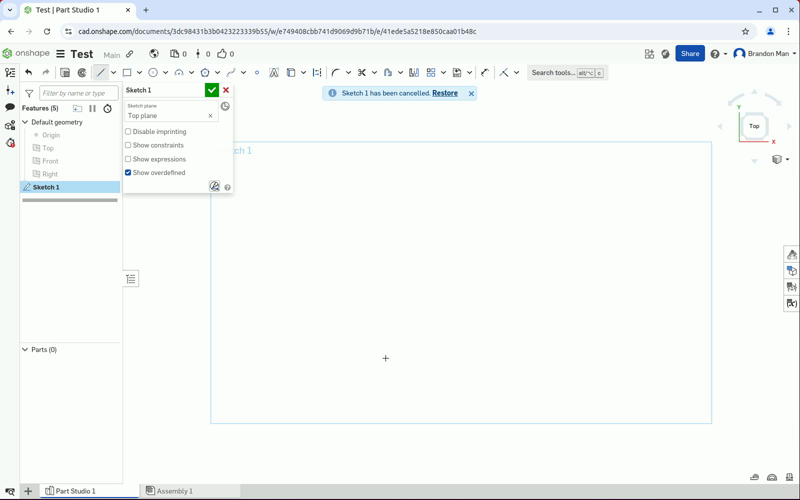
key_up(shift)
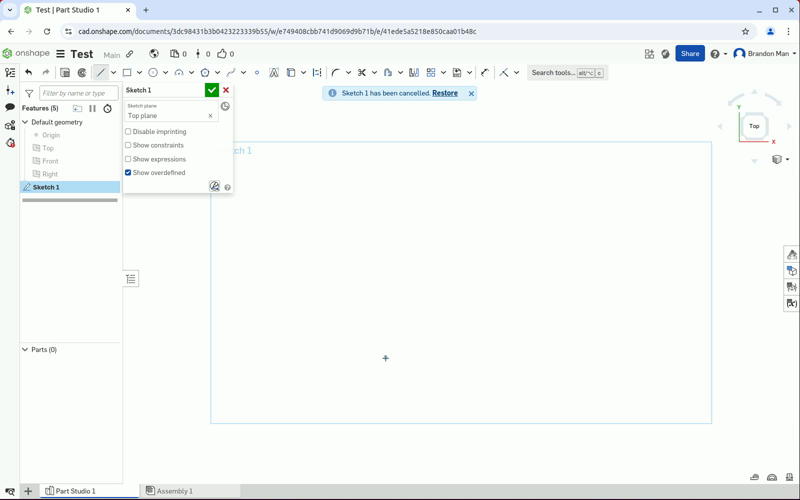
key_down(shift)
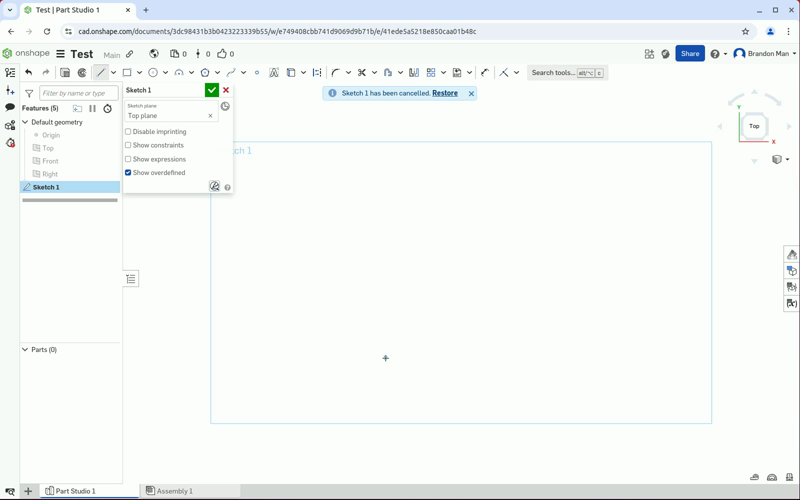
mouse_move(572, 357)
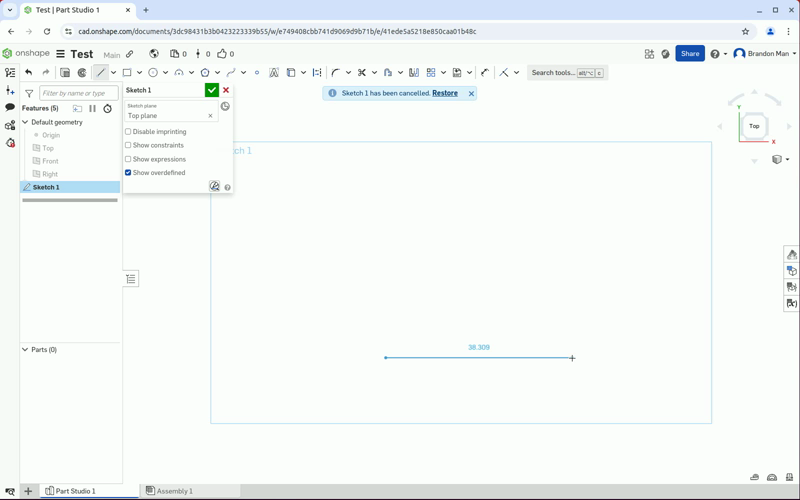
click(572, 357)
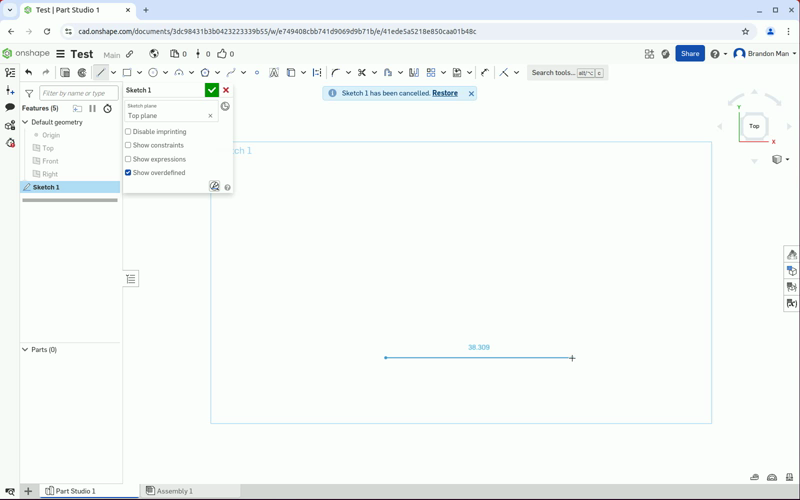
key_up(shift)
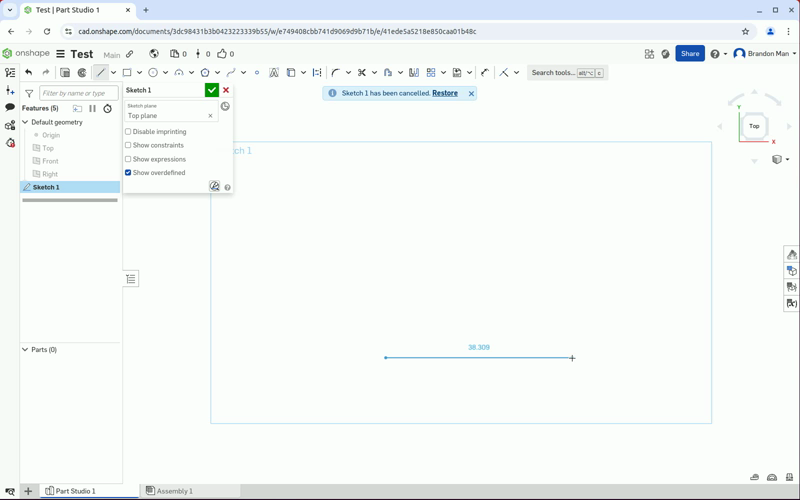
key_down(shift)
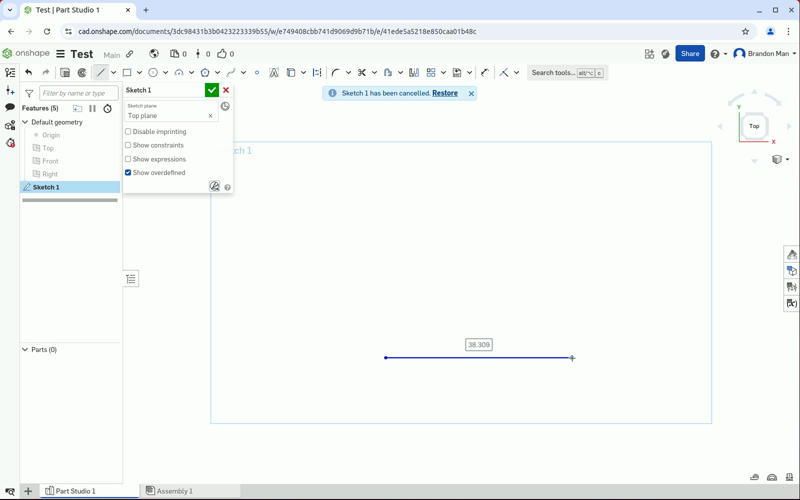
mouse_move(572, 208)
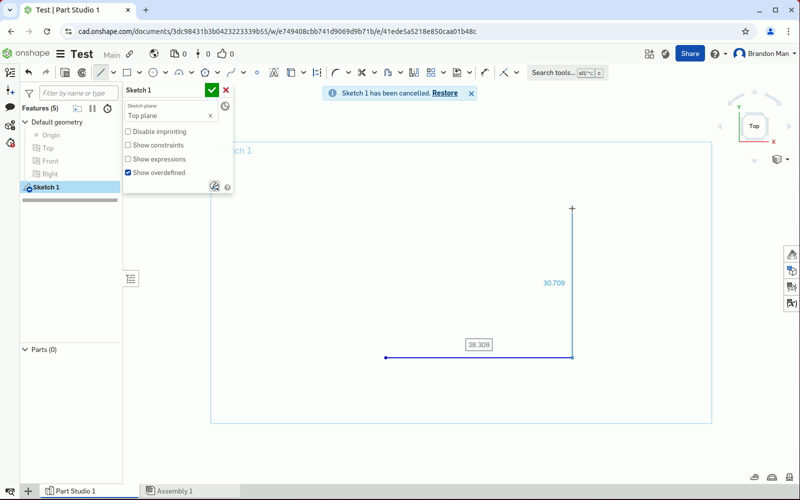
click(572, 208)
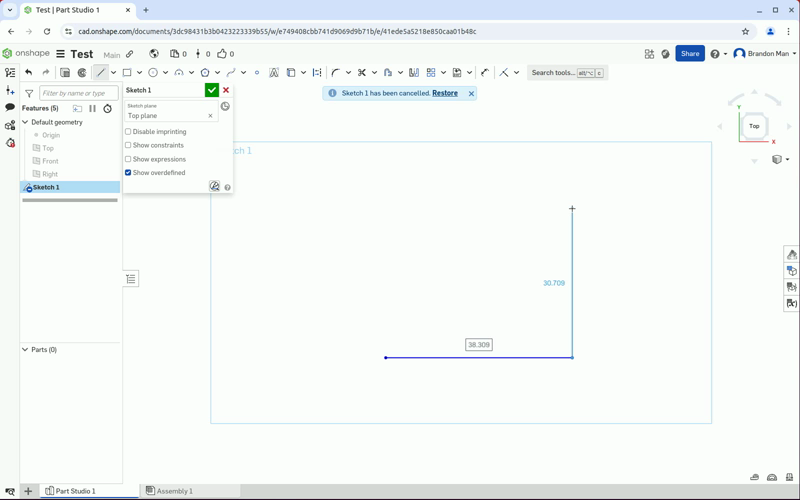
key_up(shift)
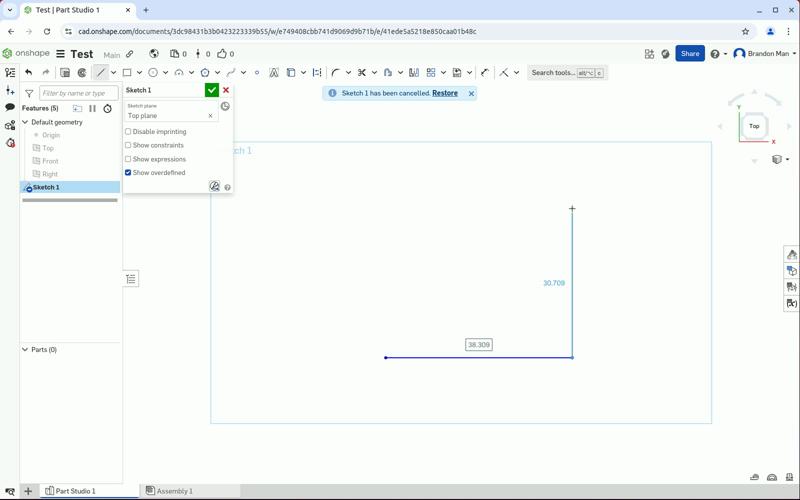
key_down(shift)
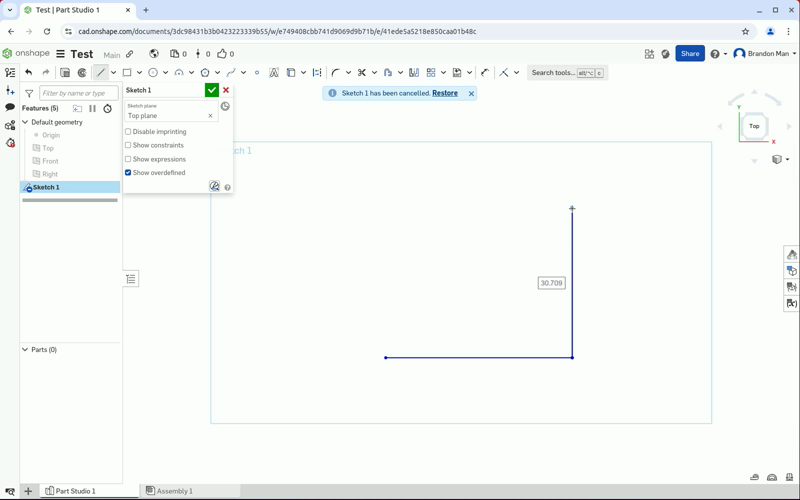
mouse_move(385, 208)
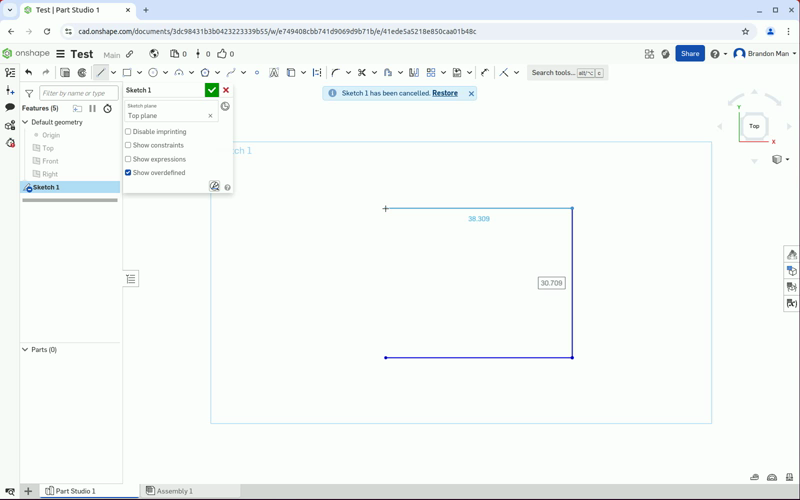
click(385, 208)
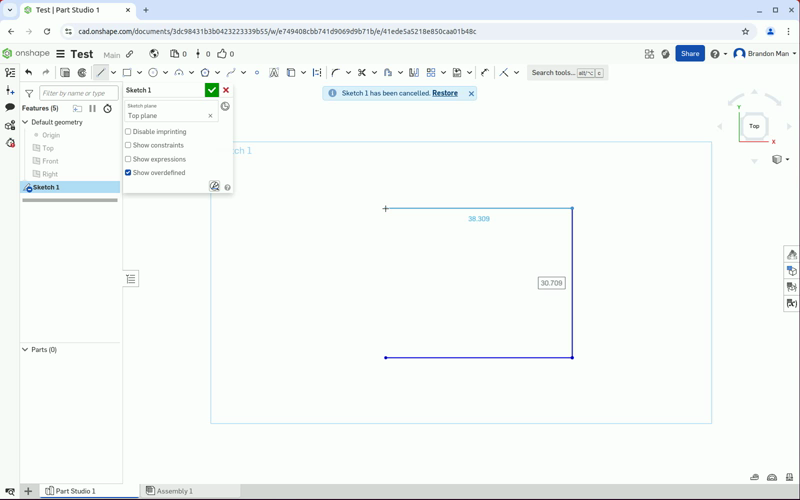
key_up(shift)
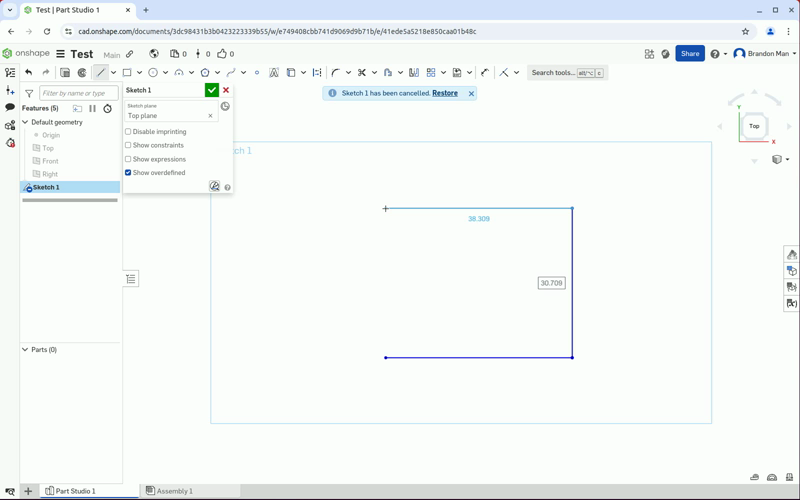
key_down(shift)
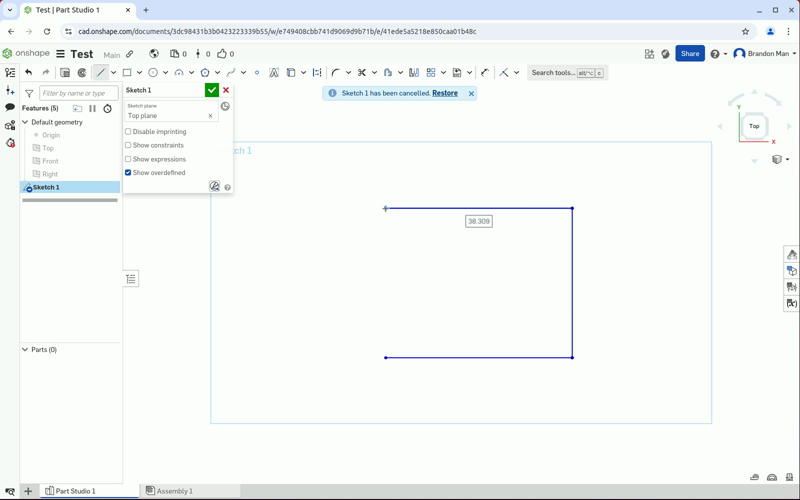
mouse_move(385, 357)
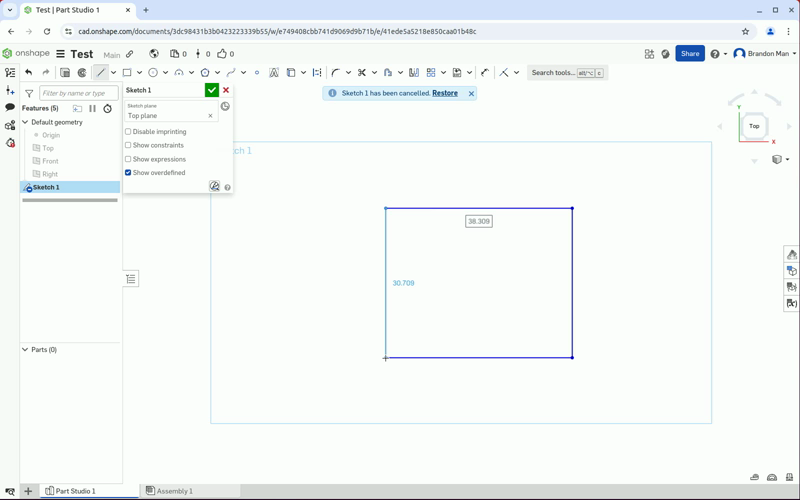
key_up(shift)
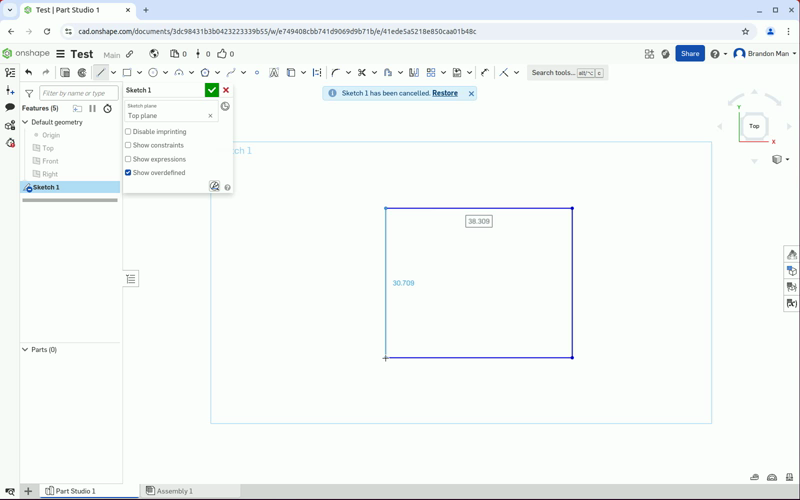
click(385, 357)
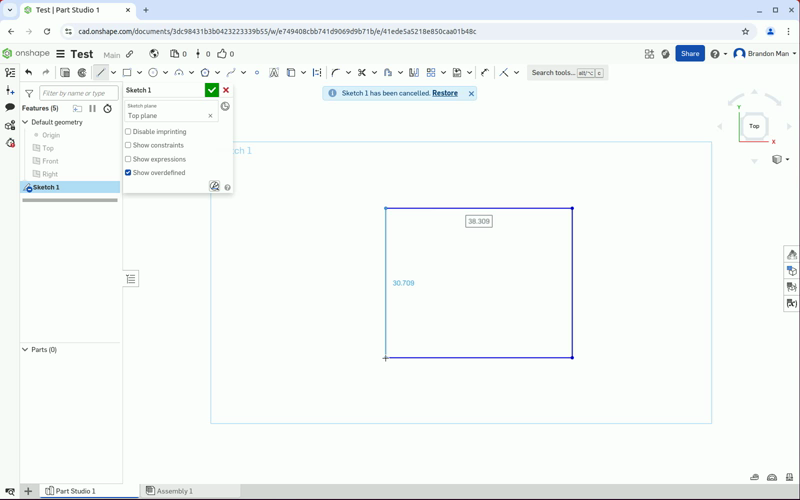
key(esc)
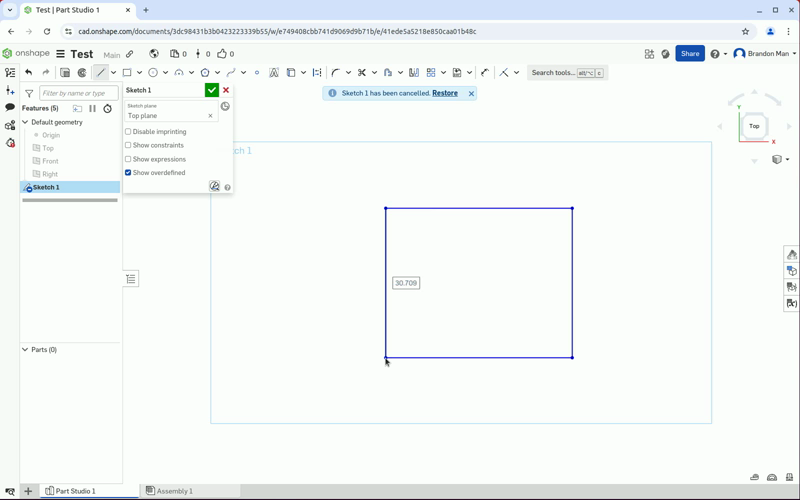
mouse_move(453, 323)
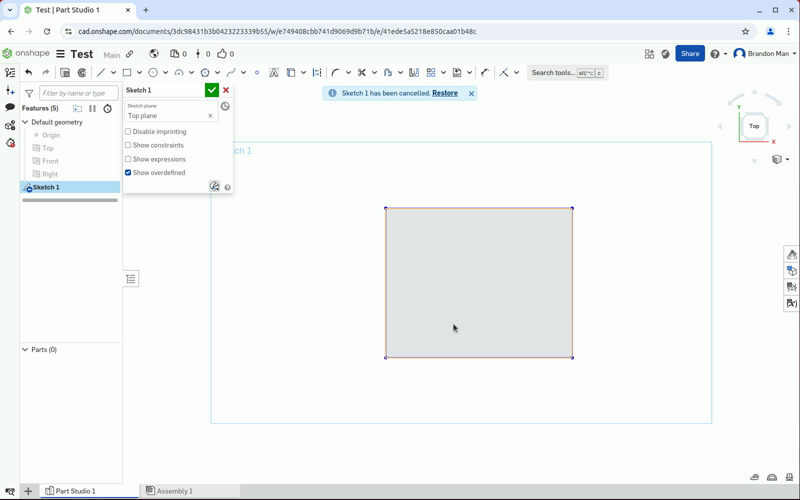
click(453, 323)
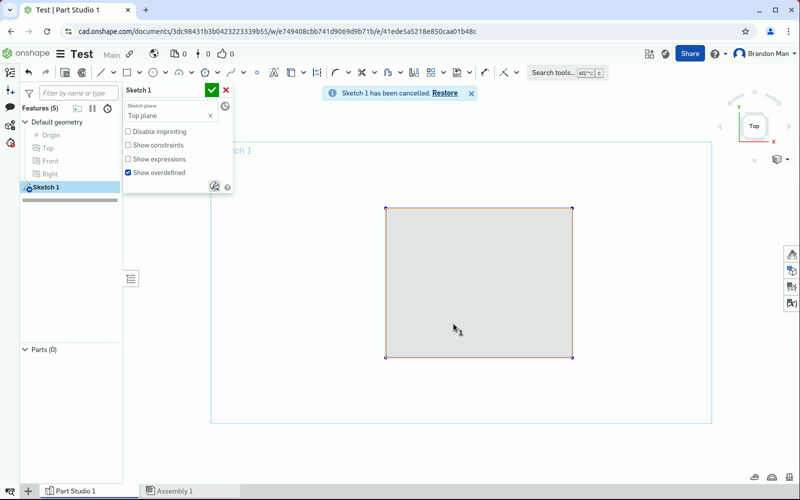
mouse_move(73, 352)
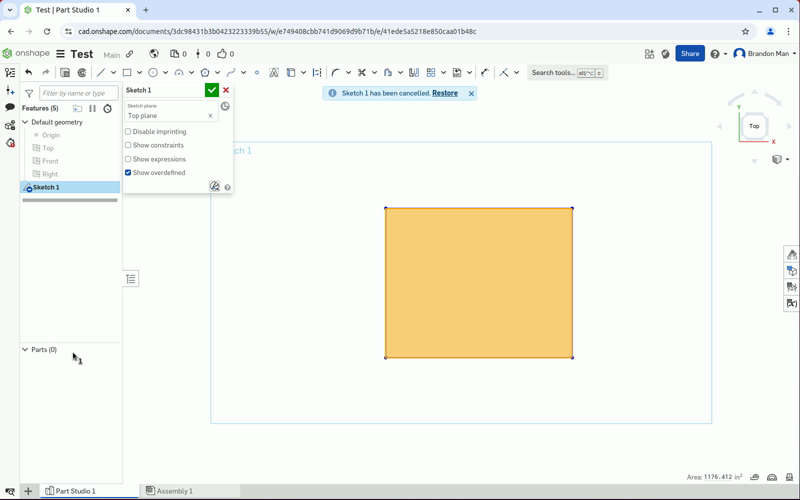
key(shift+y)
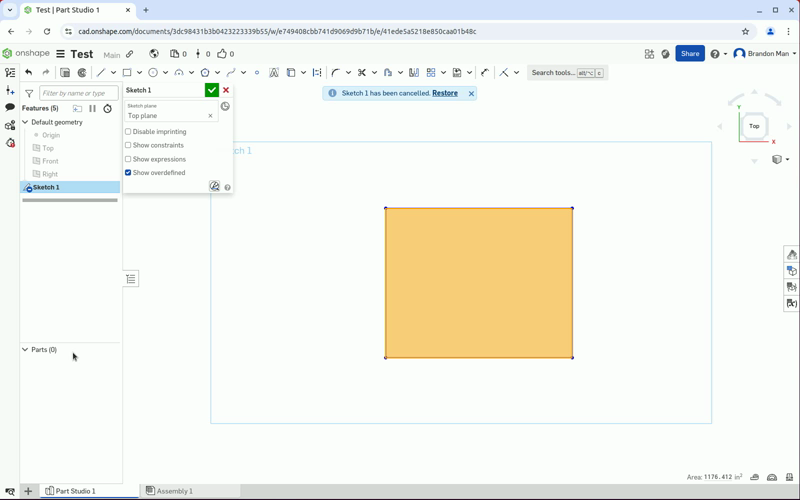
key(shift+e)
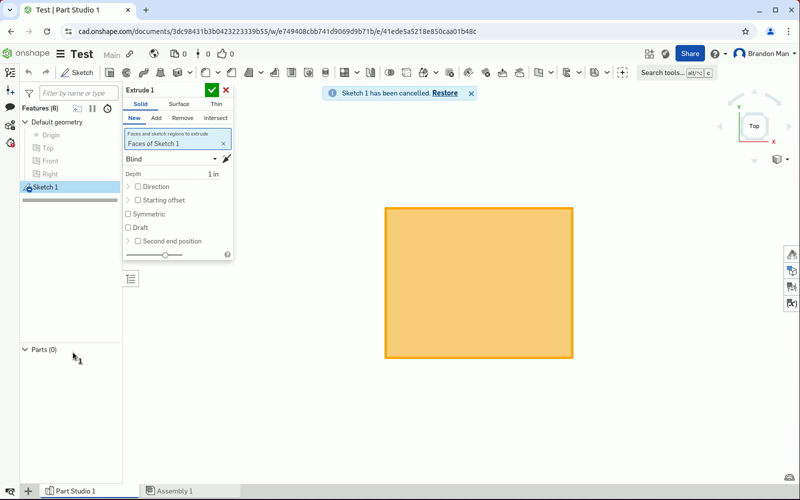
mouse_move(143, 106)
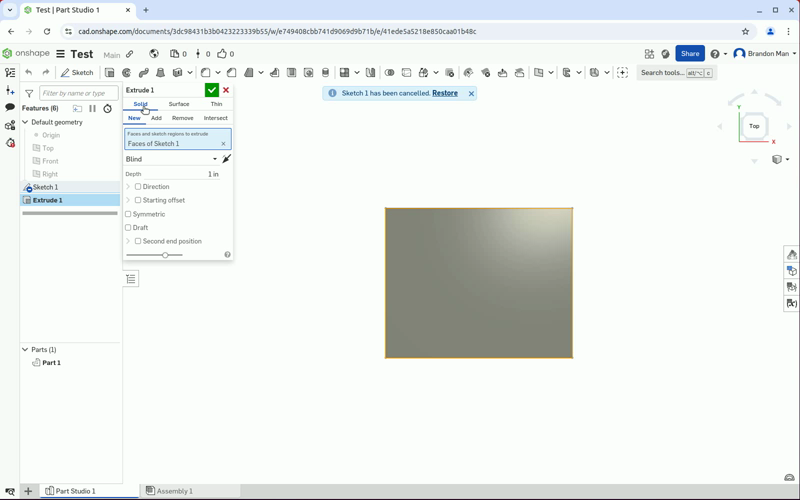
click(143, 106)
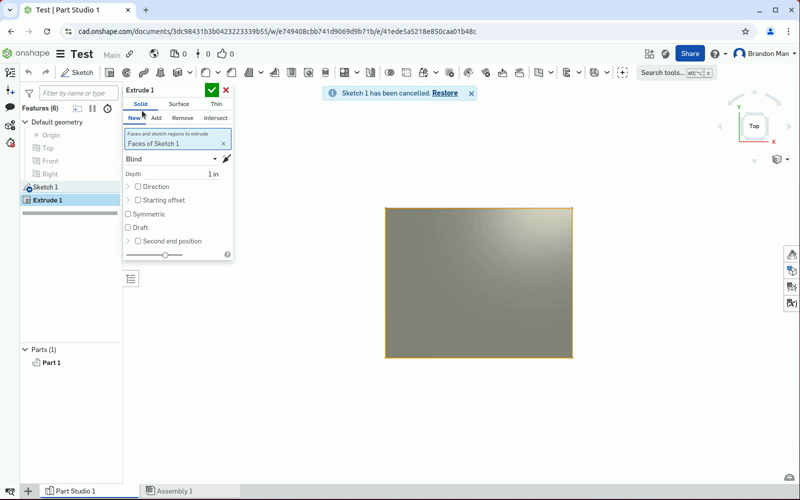
mouse_move(137, 120)
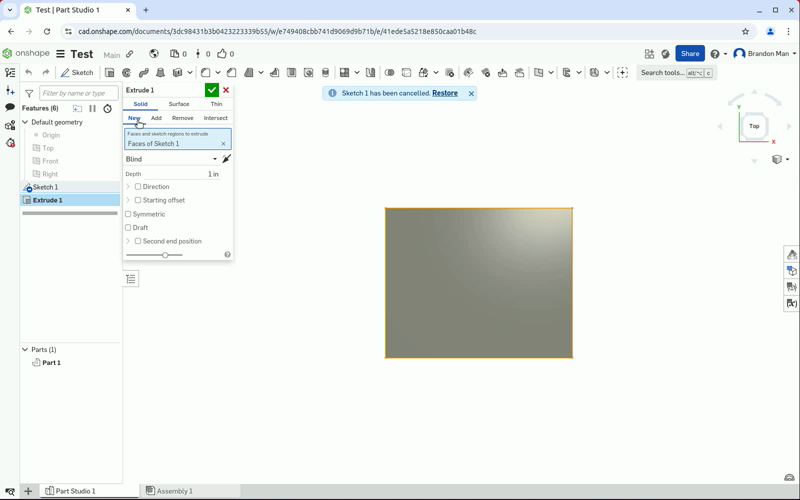
click(137, 120)
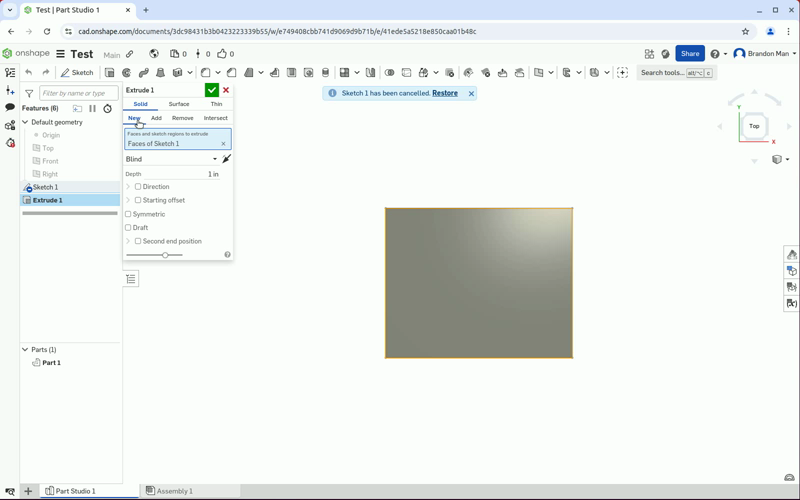
key(tab, 4)
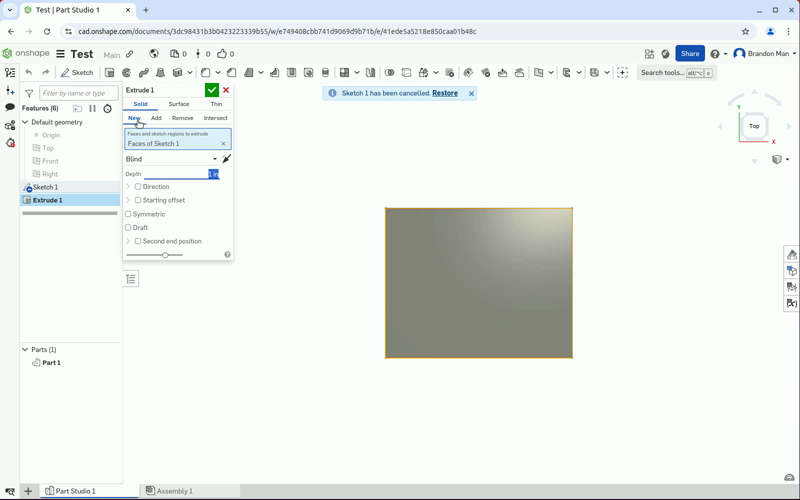
text(19.257)
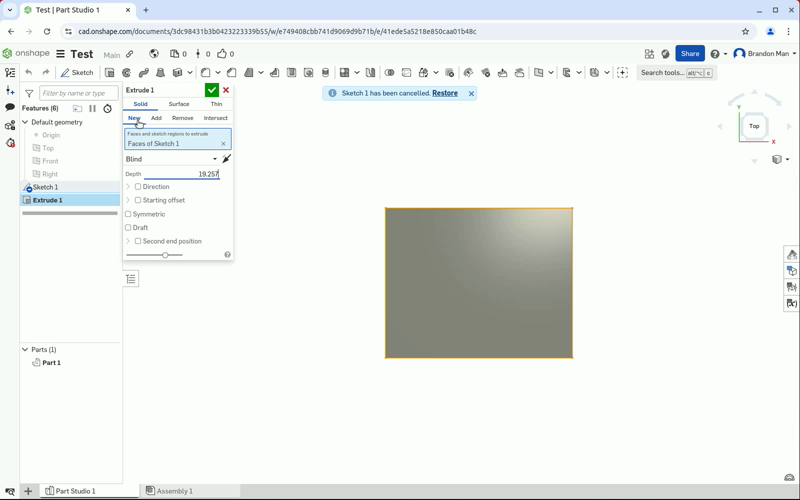
key(enter)
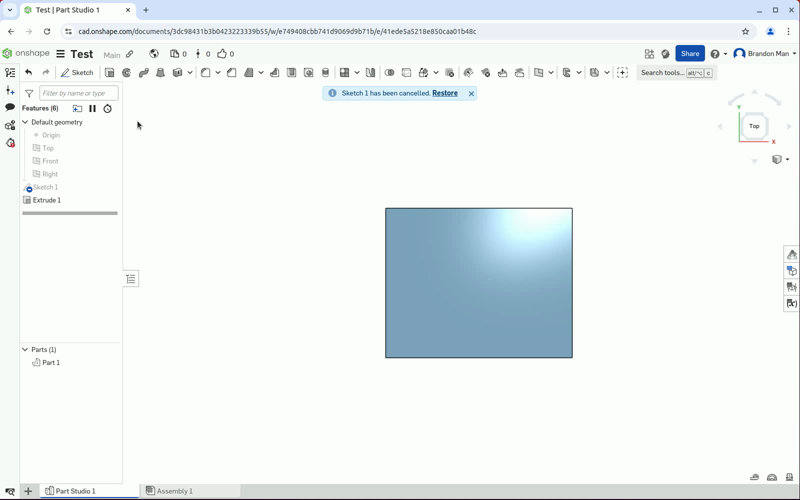
key(shift+h)
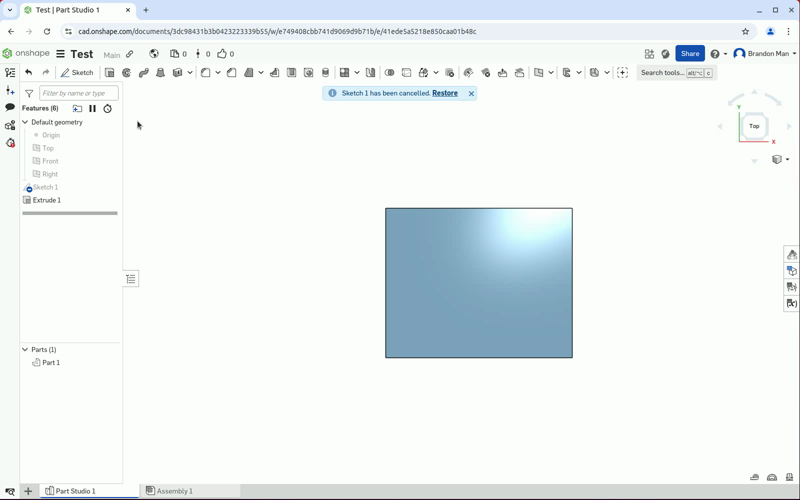
key(shift+h)
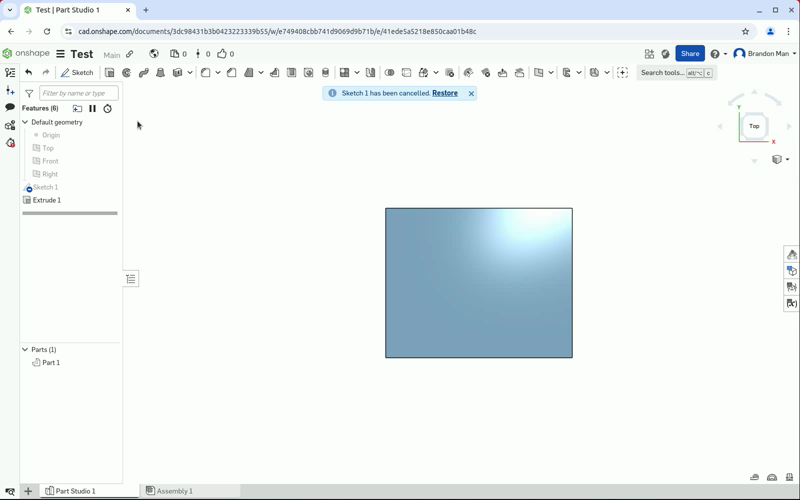
mouse_move(73, 189)
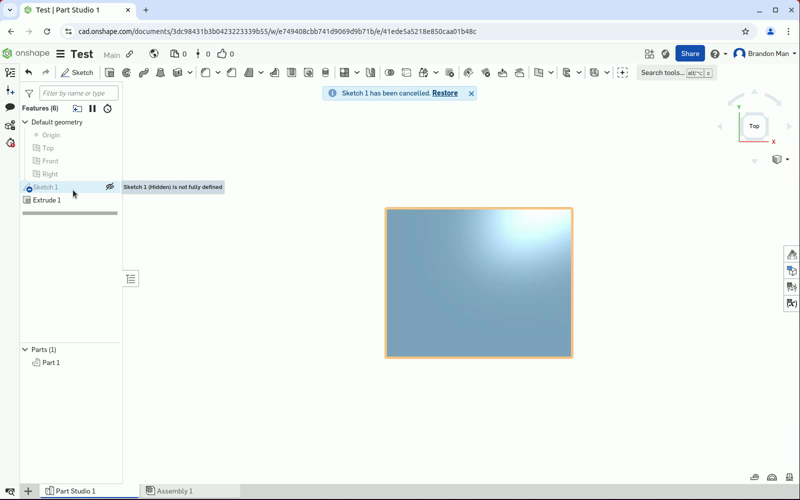
click(73, 189)
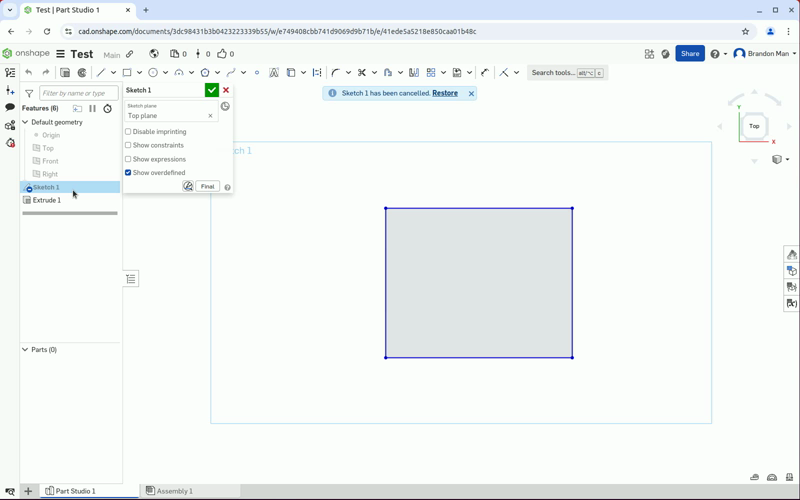
mouse_move(229, 92)
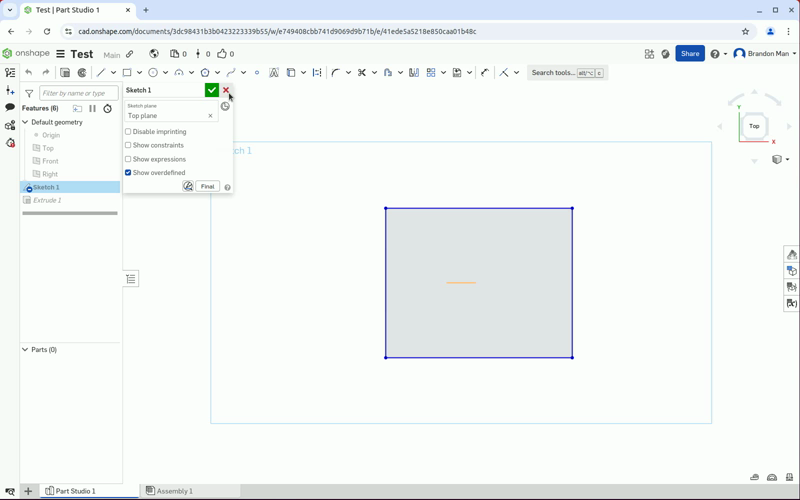
click(229, 92)
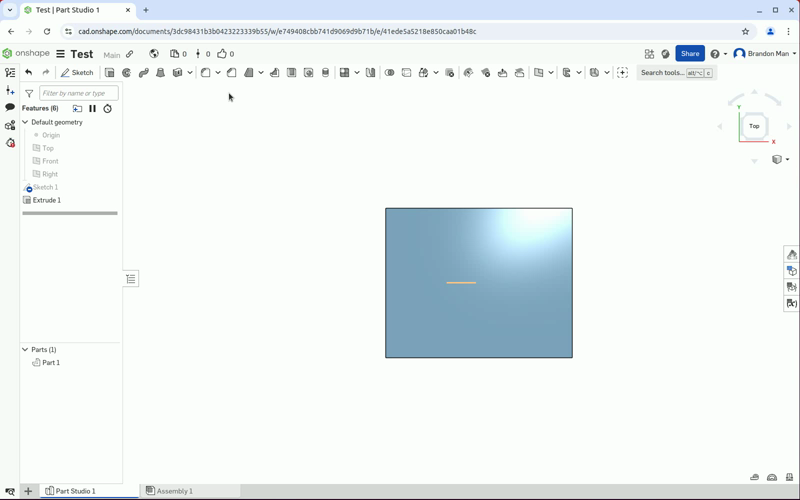
mouse_move(541, 75)
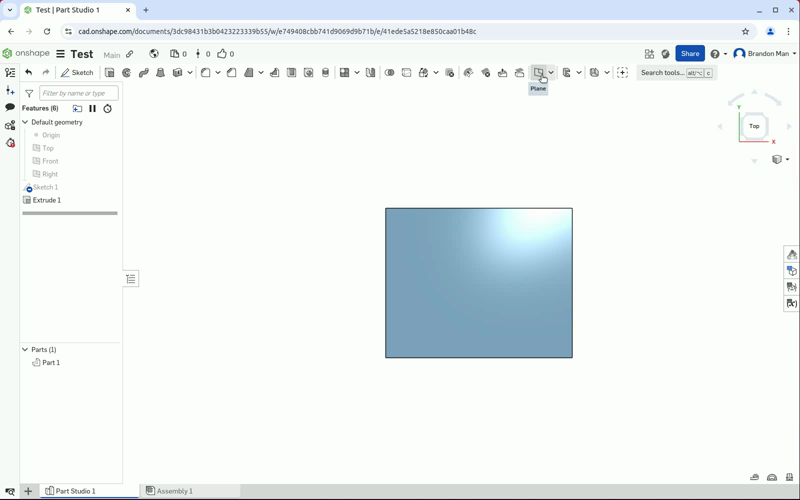
click(541, 75)
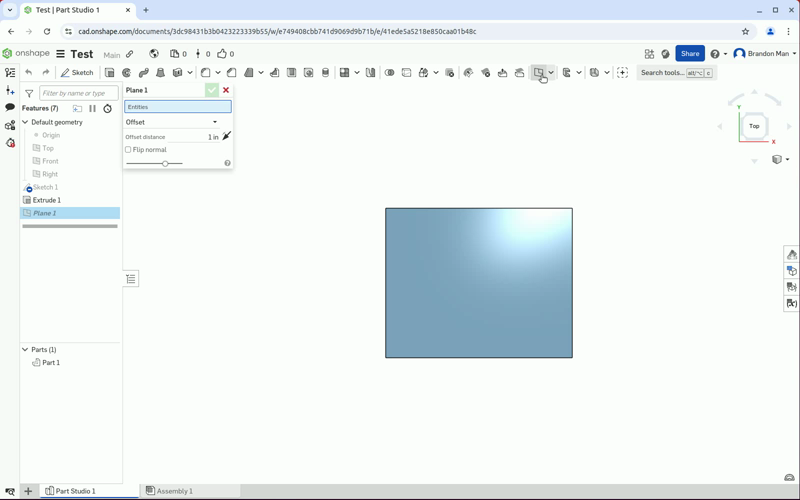
mouse_move(73, 150)
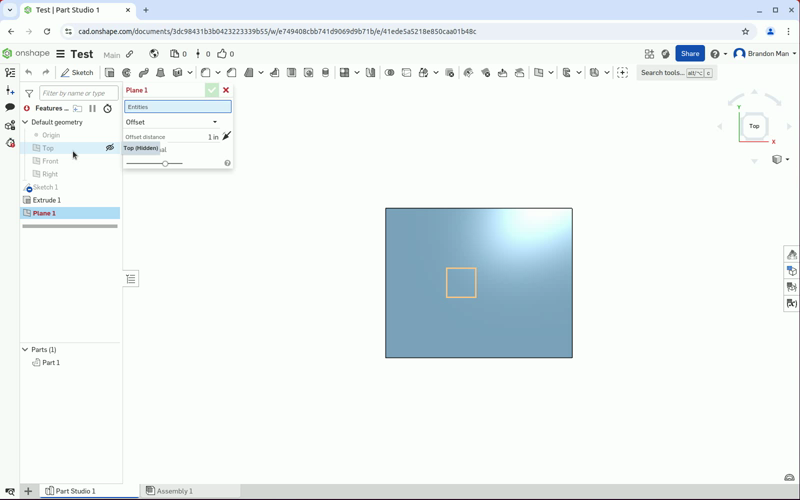
click(73, 150)
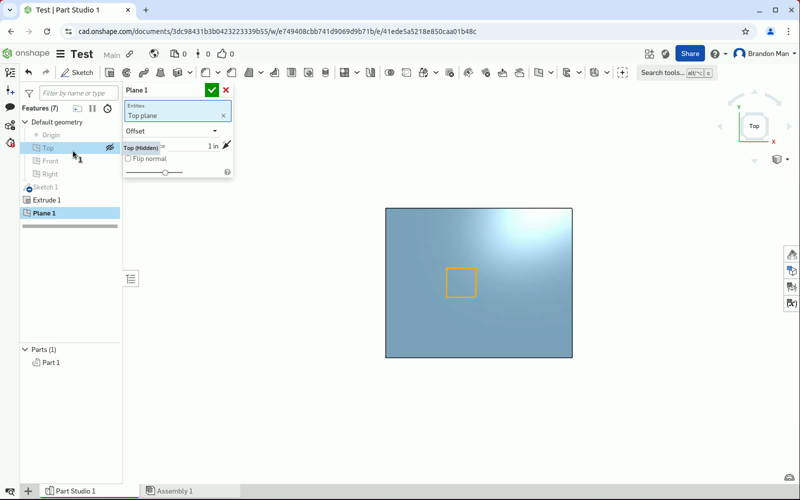
key(tab, 2)
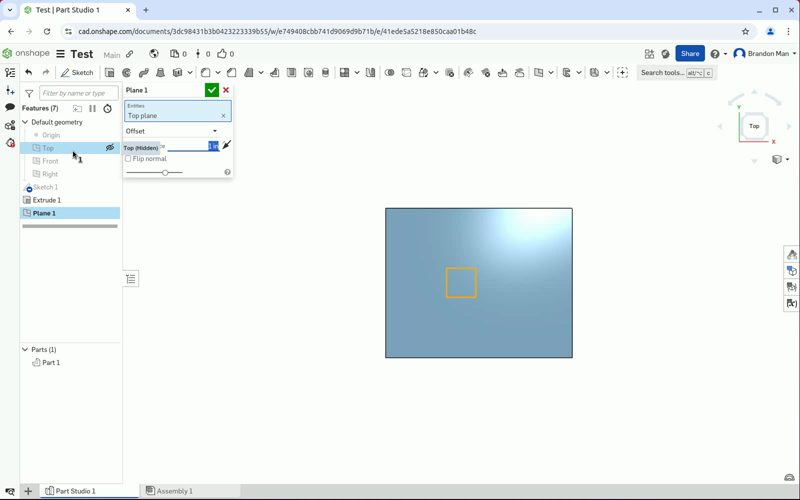
text(19.257)
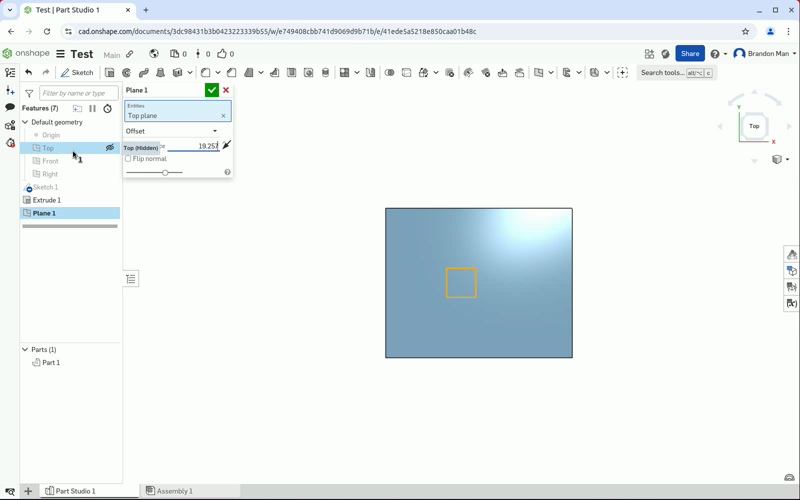
key(enter, 2)
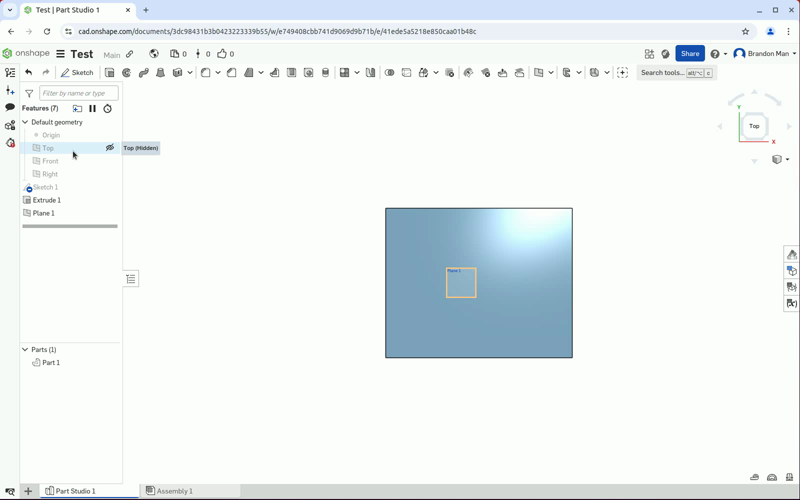
key(shift+s)
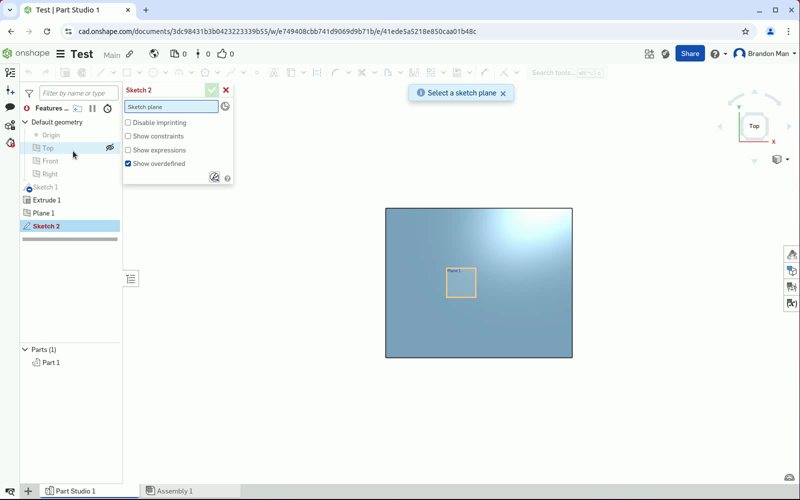
mouse_move(73, 215)
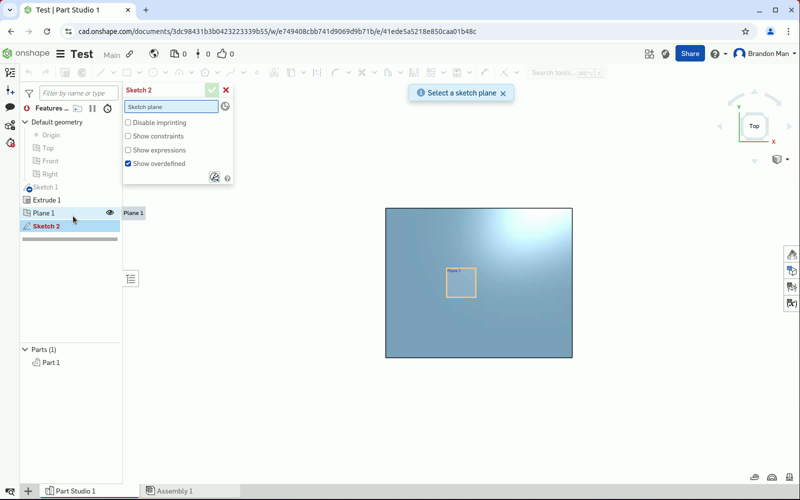
click(73, 215)
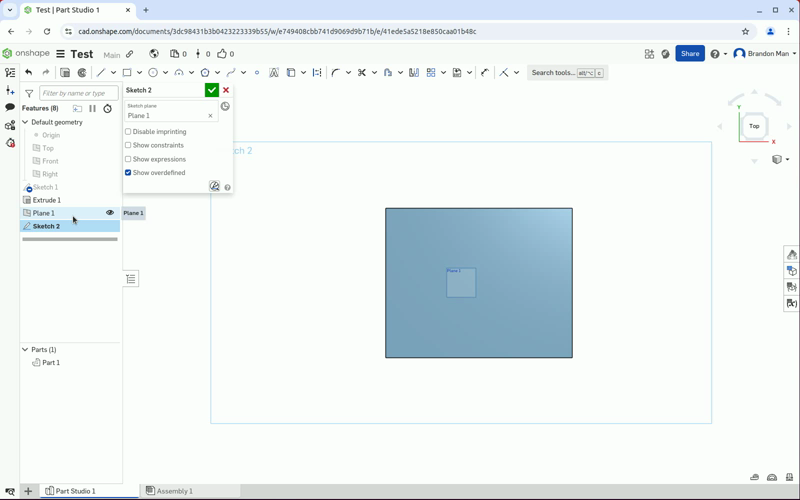
mouse_move(73, 352)
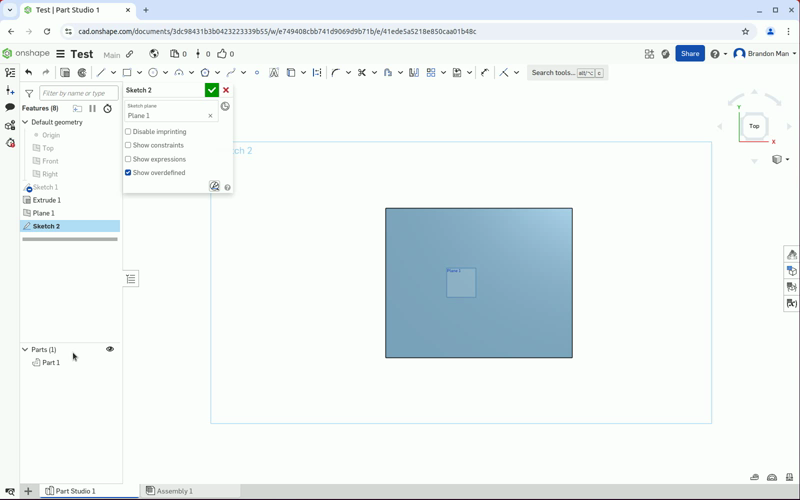
key(y)
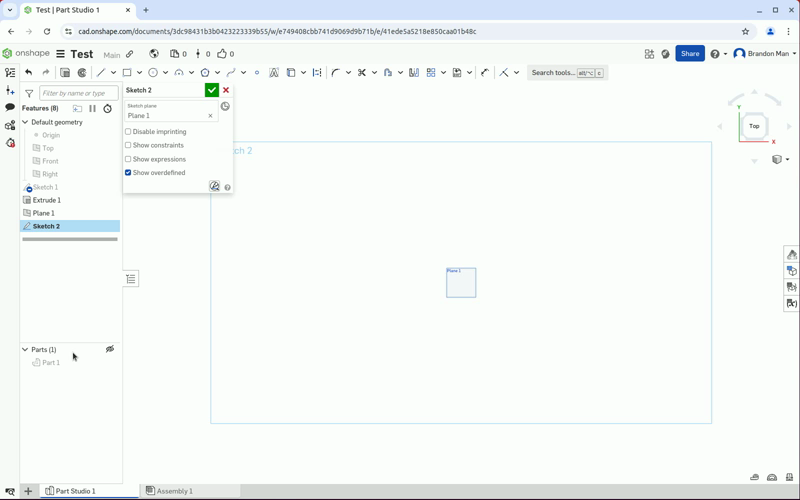
key(c)
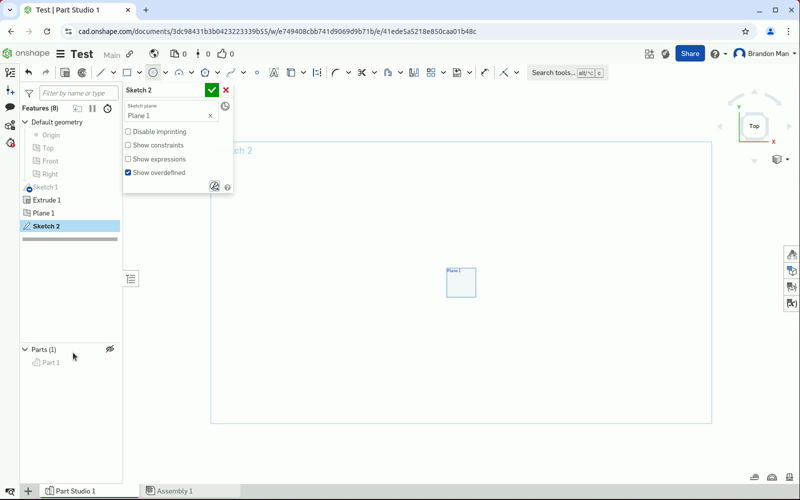
key_down(shift)
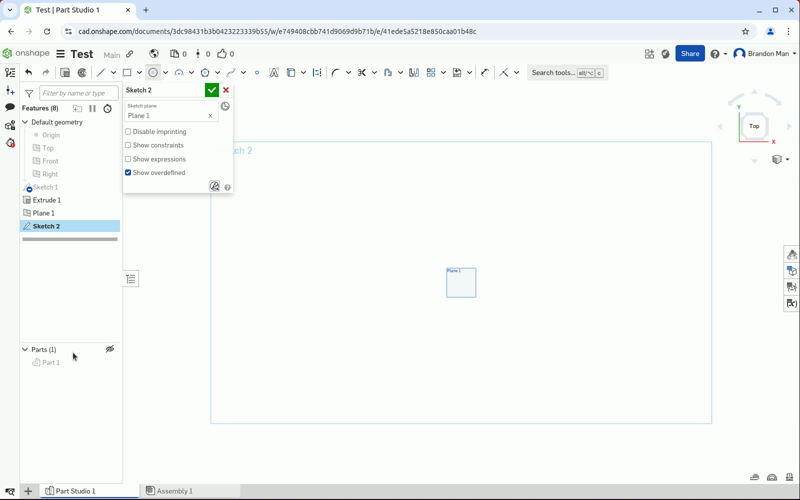
mouse_move(498, 282)
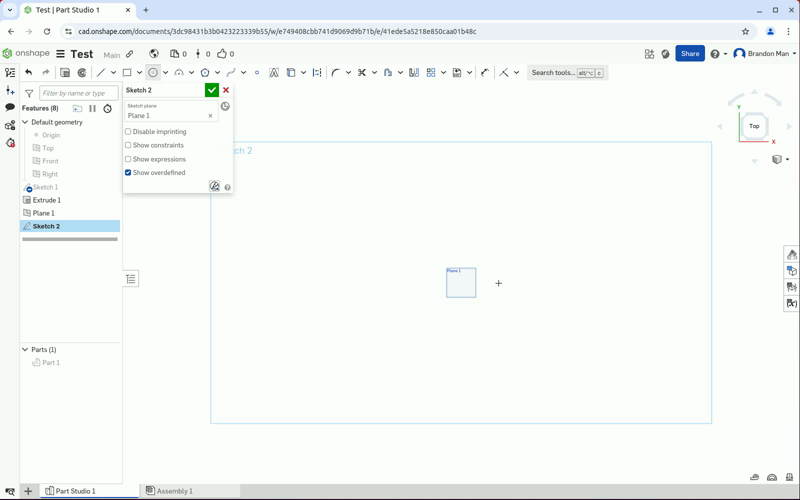
click(498, 282)
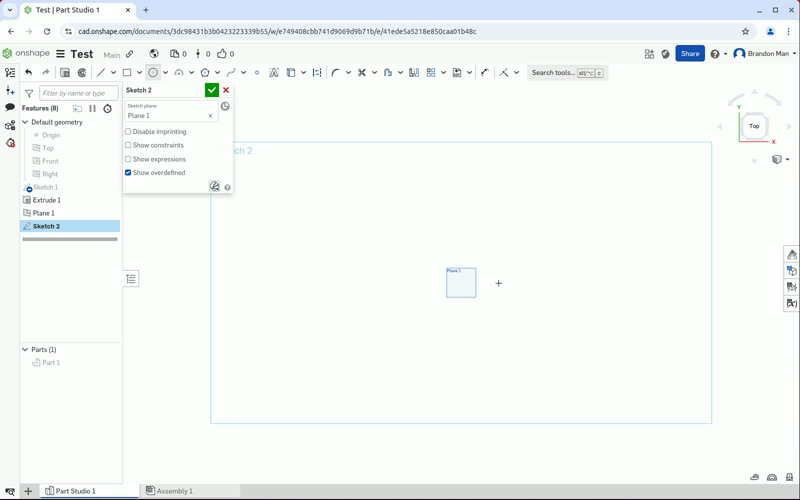
key_up(shift)
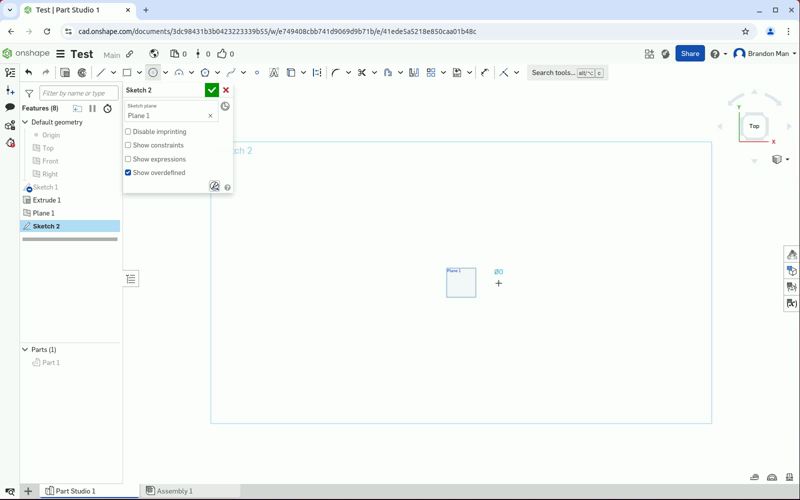
mouse_move(546, 282)
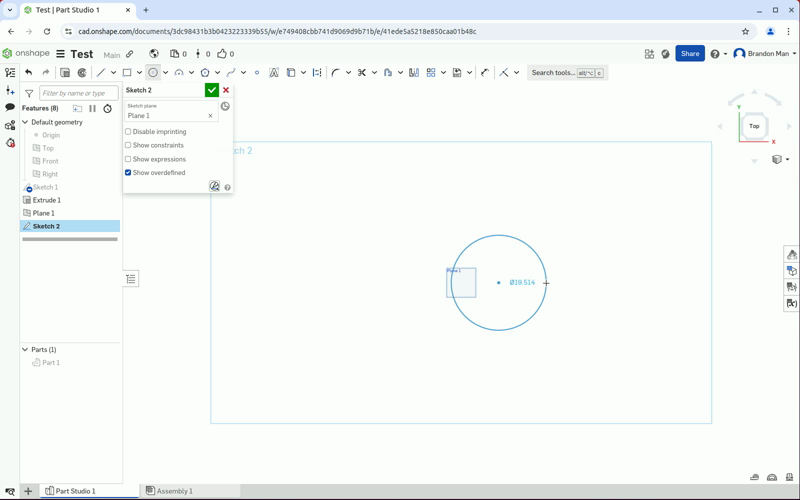
click(546, 282)
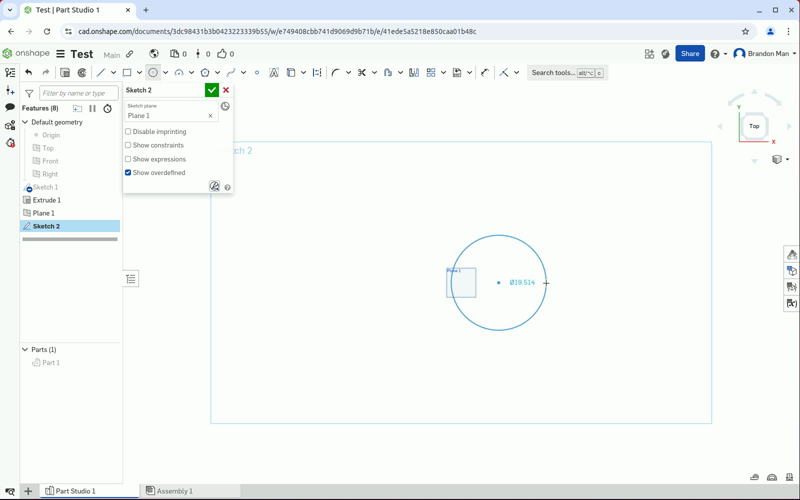
key(esc)
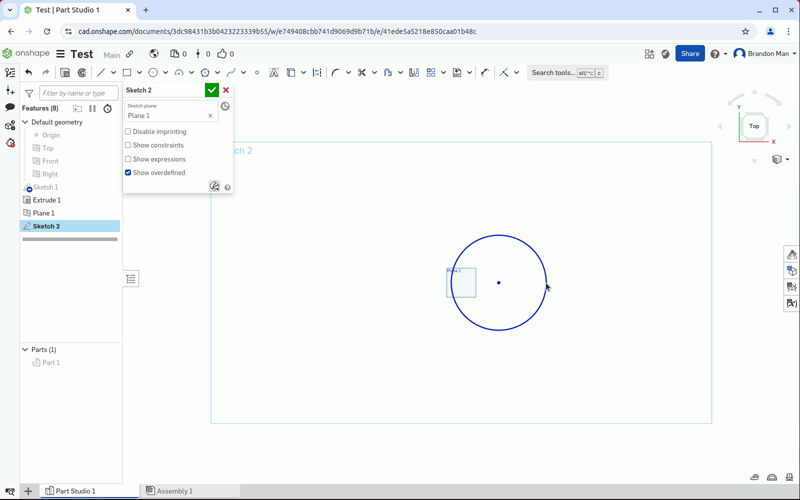
mouse_move(517, 318)
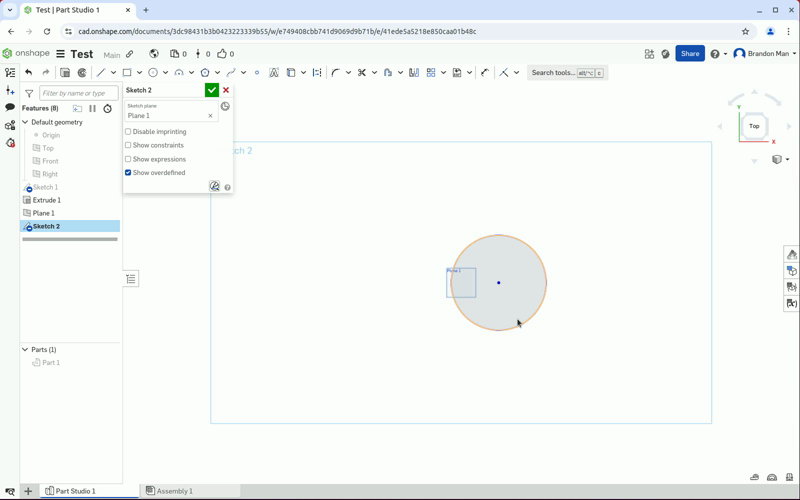
click(517, 318)
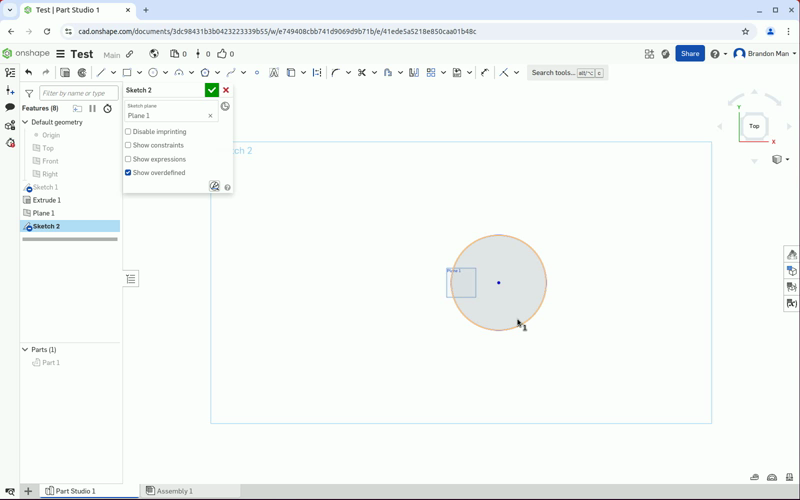
mouse_move(73, 352)
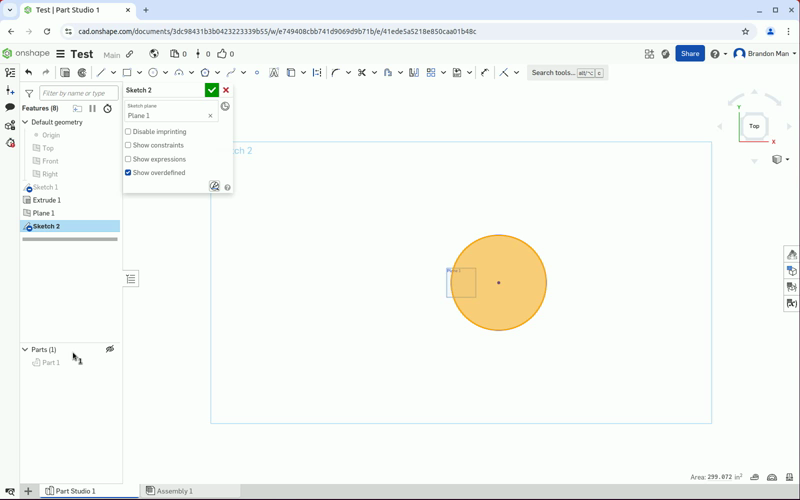
key(shift+y)
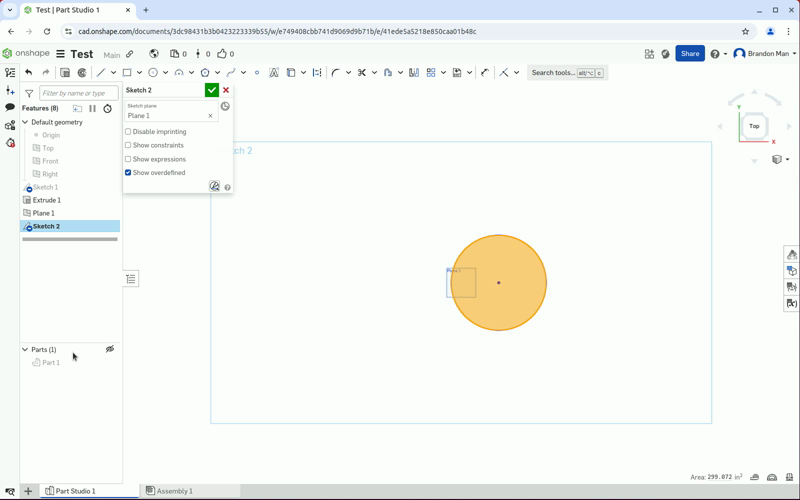
key(shift+e)
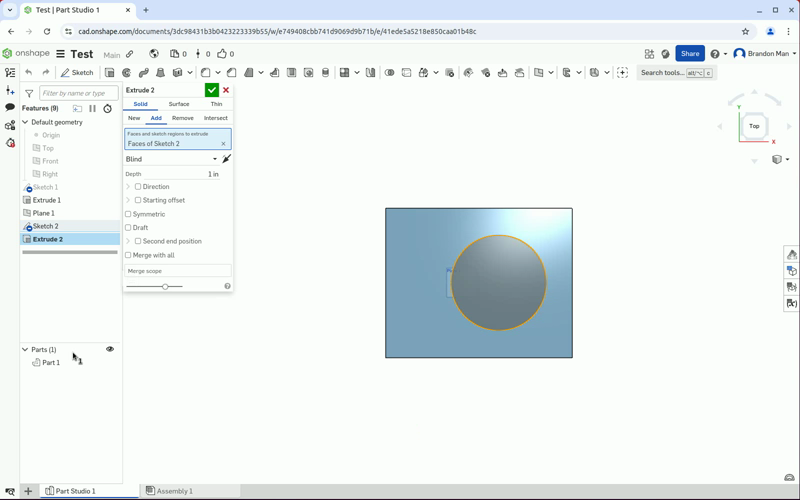
mouse_move(143, 106)
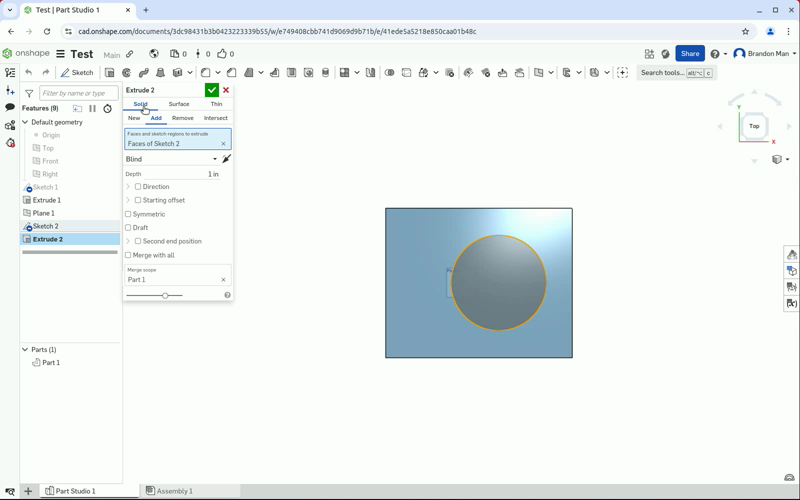
click(143, 106)
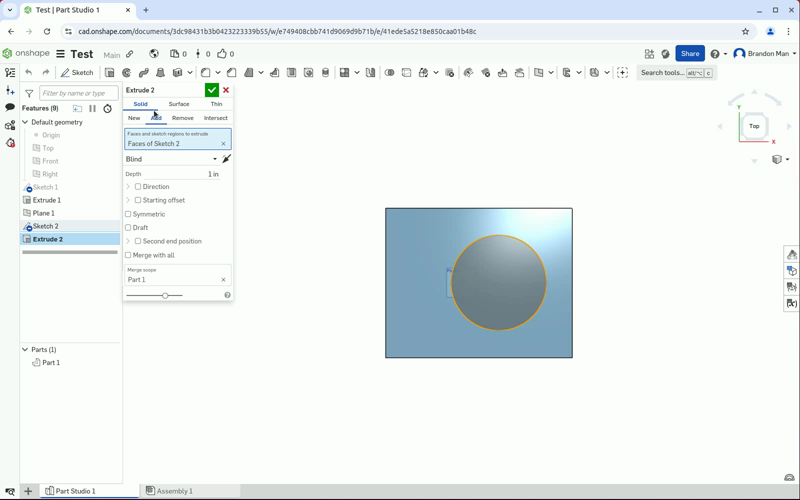
mouse_move(186, 120)
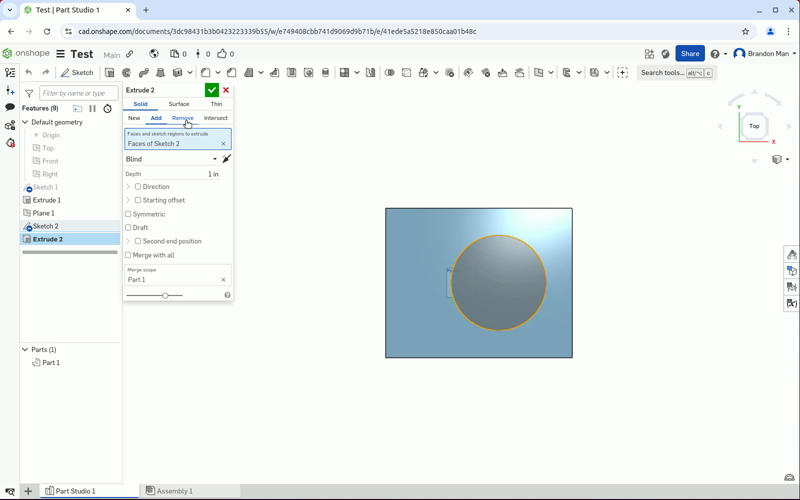
click(186, 120)
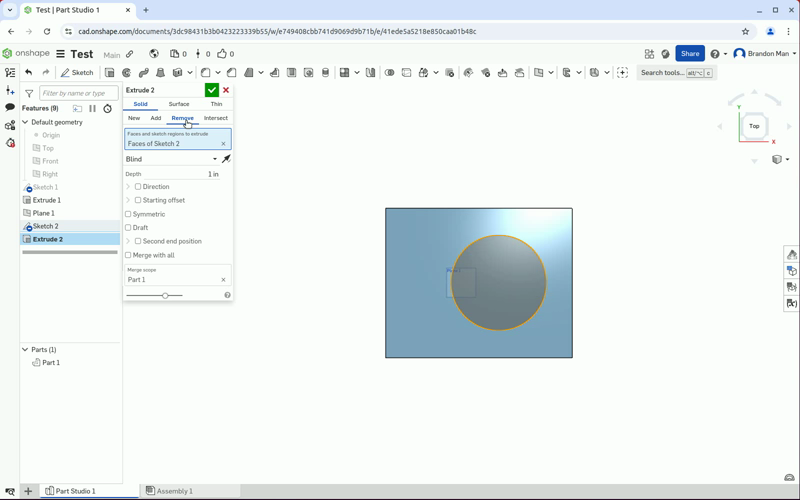
key(tab, 4)
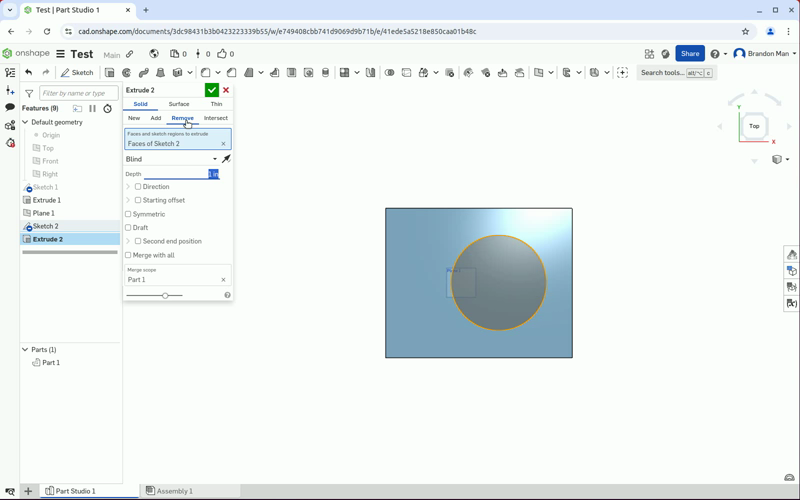
text(7.703)
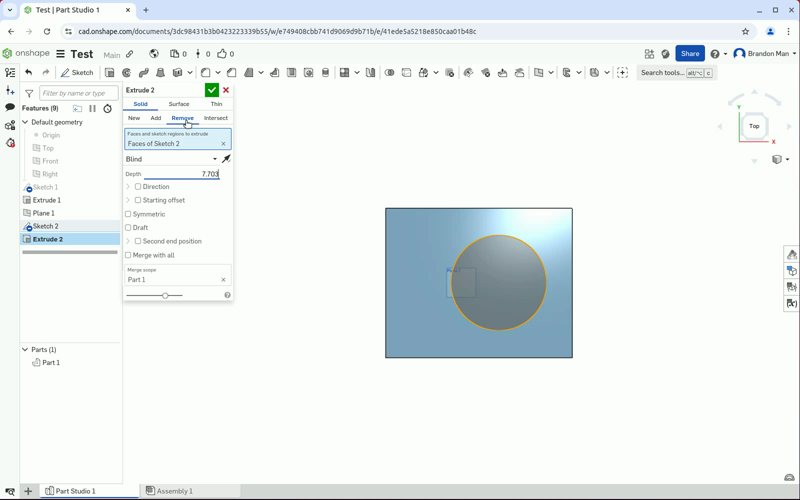
key(tab, 6)
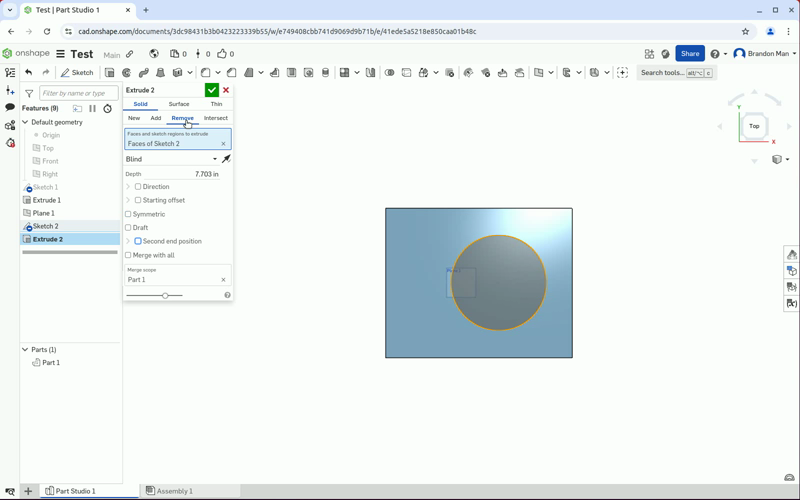
key(space)
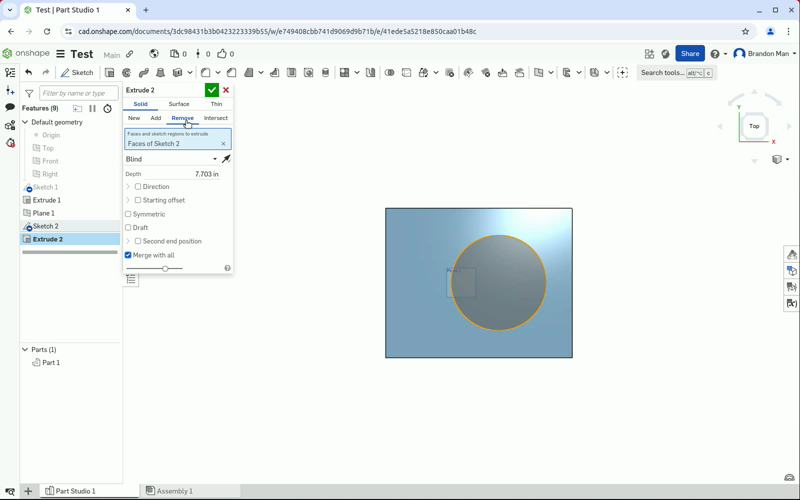
key(enter)
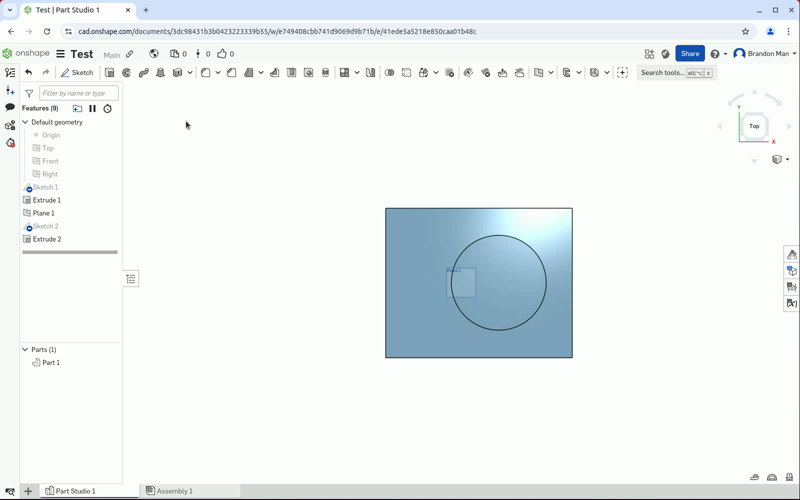
key(shift+h)
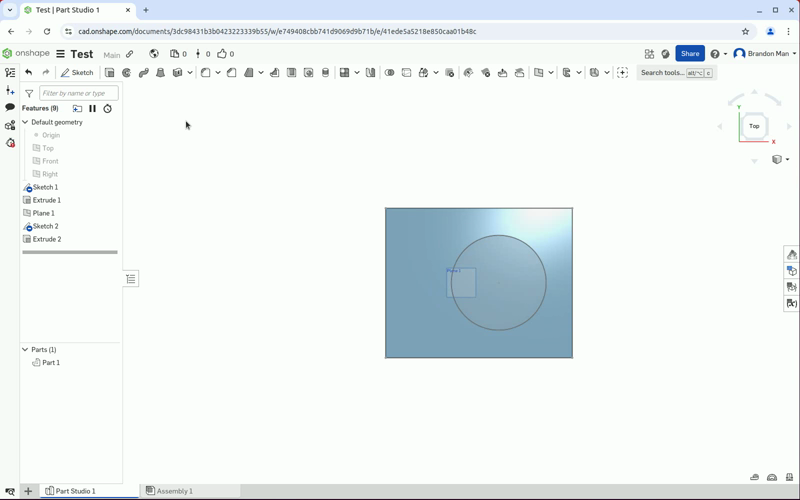
key(shift+h)
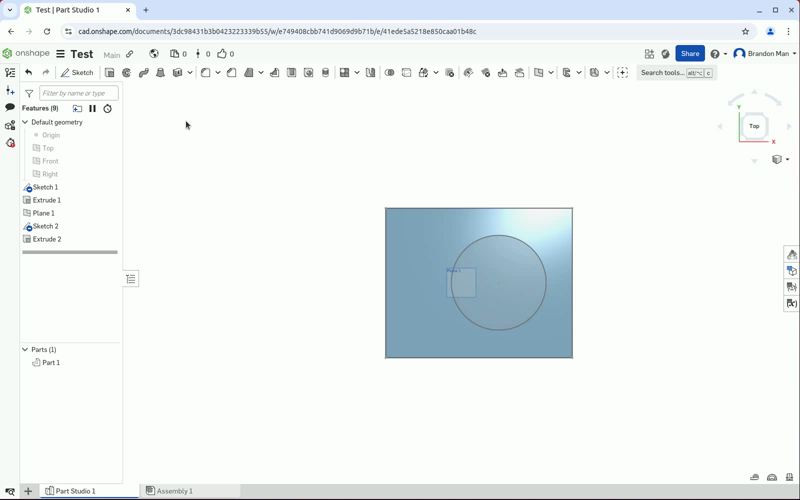
key(shift+7)
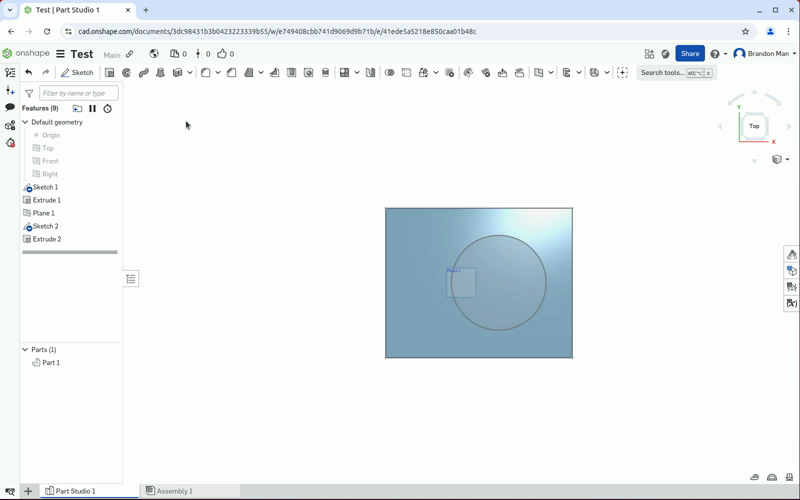
key(up, 3)
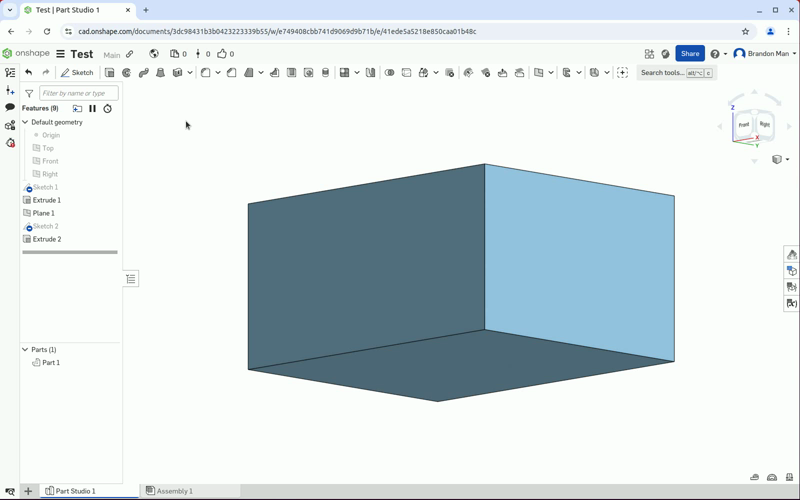
key(left, 3)
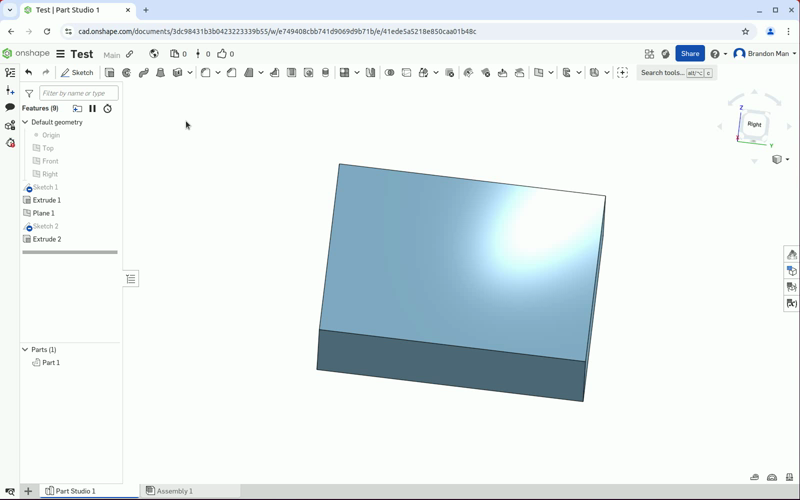
key(right, 3)
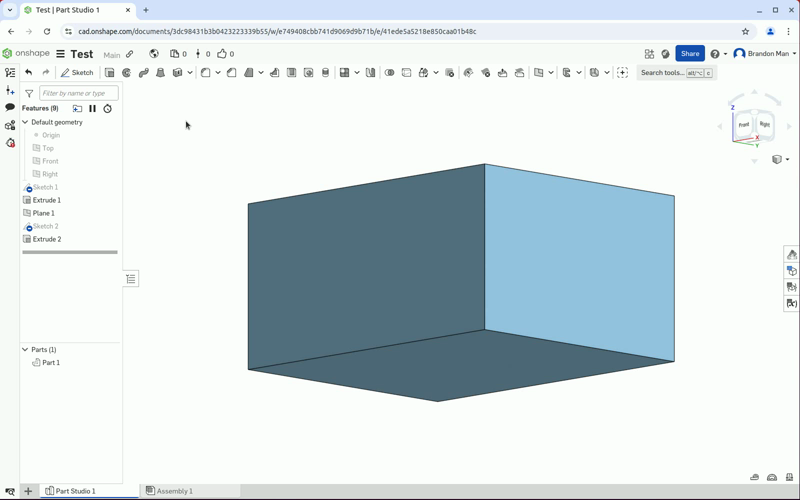
key(down, 3)
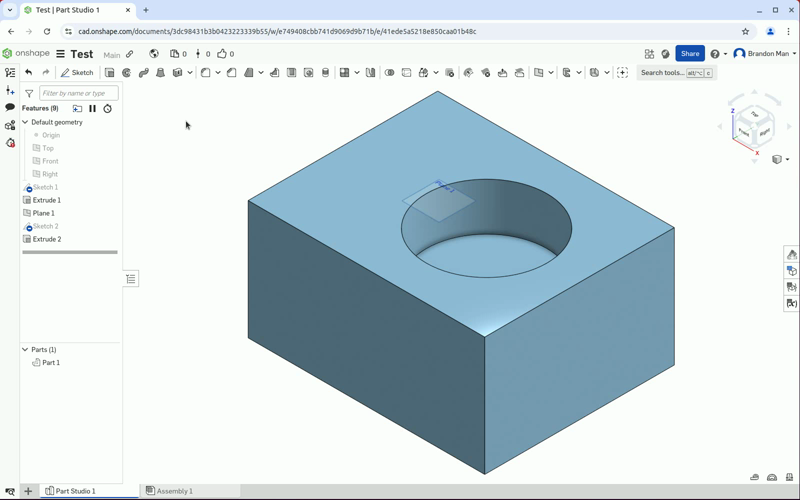
mouse_move(73, 189)
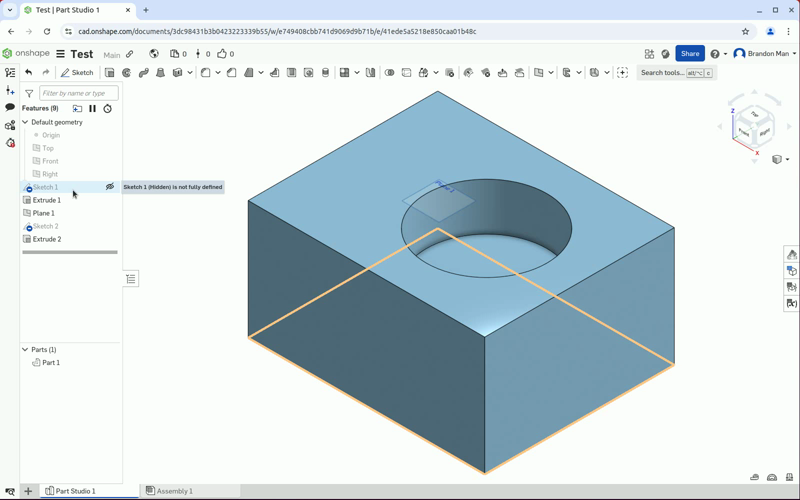
click(73, 189)